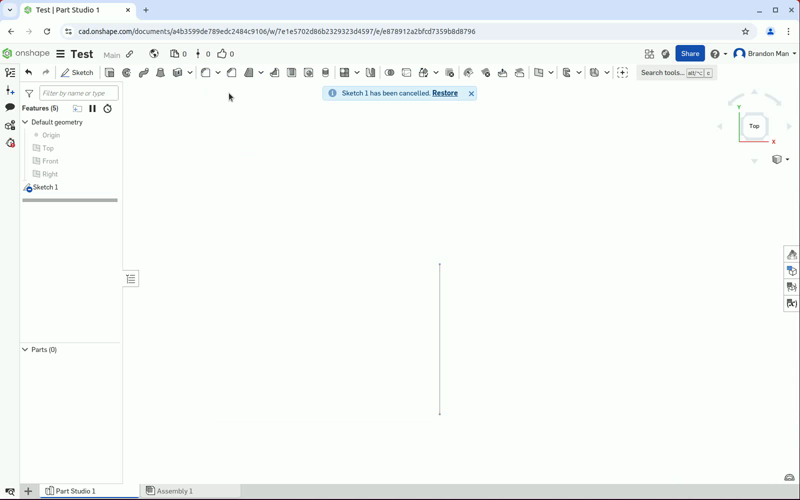
key(shift+h)
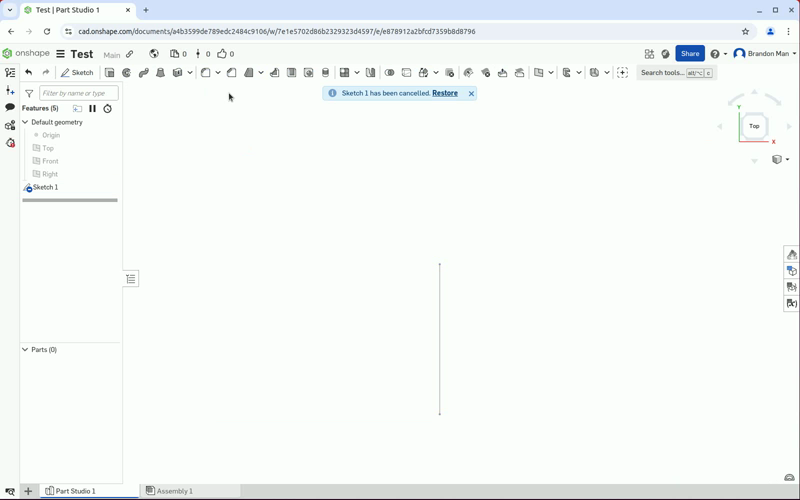
key(shift+s)
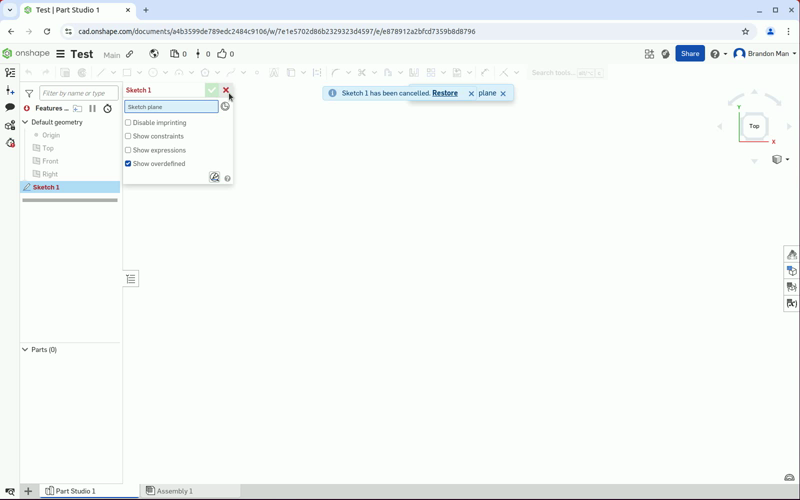
mouse_move(73, 150)
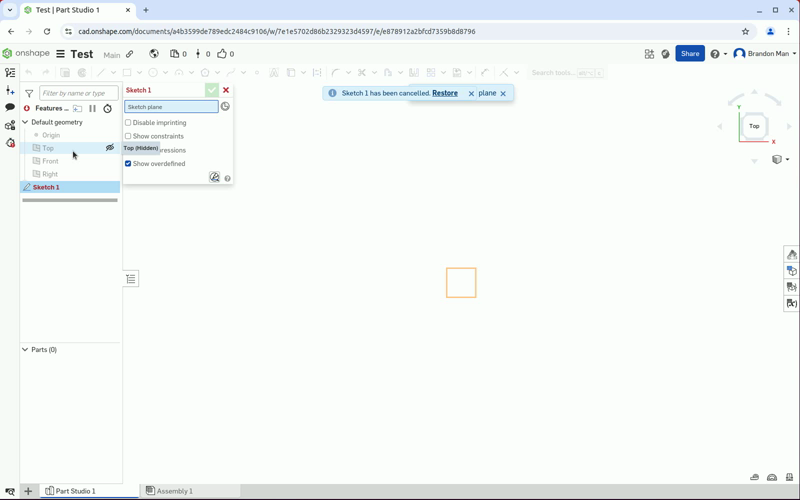
click(73, 150)
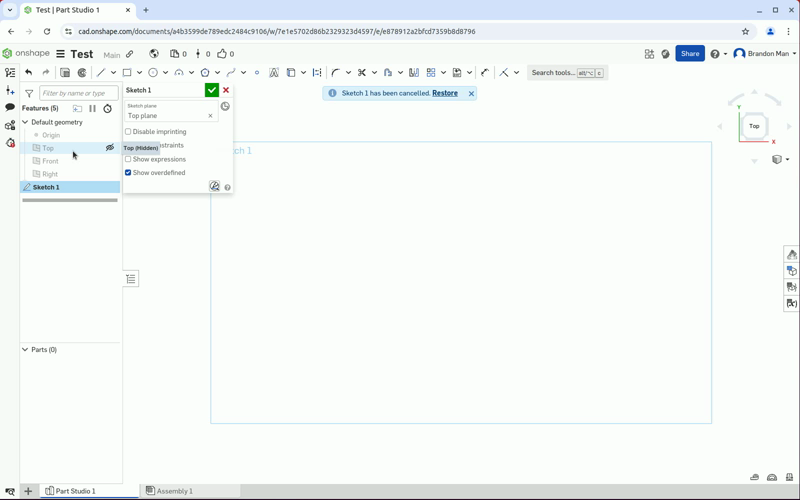
mouse_move(73, 352)
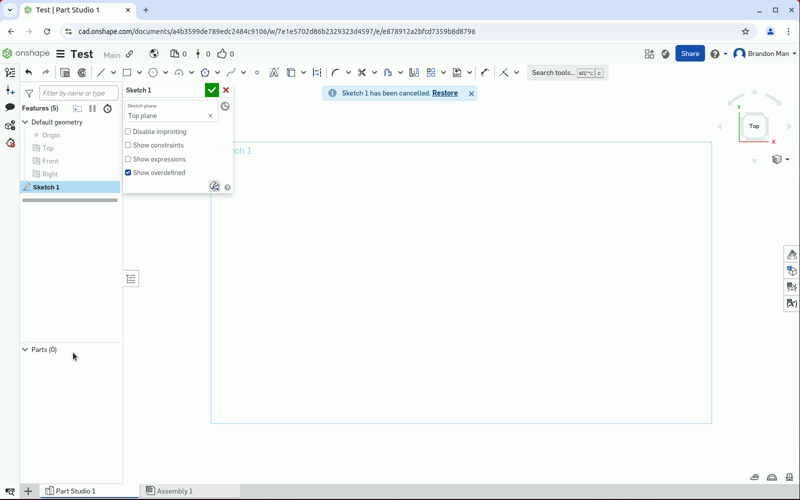
key(y)
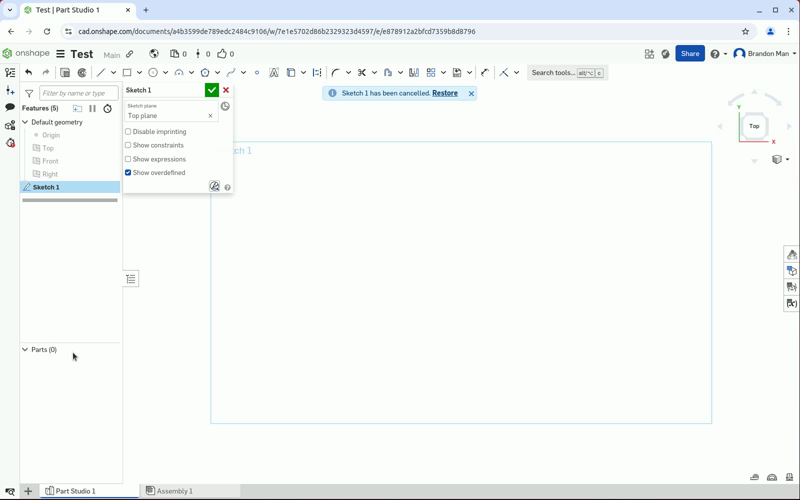
key(l)
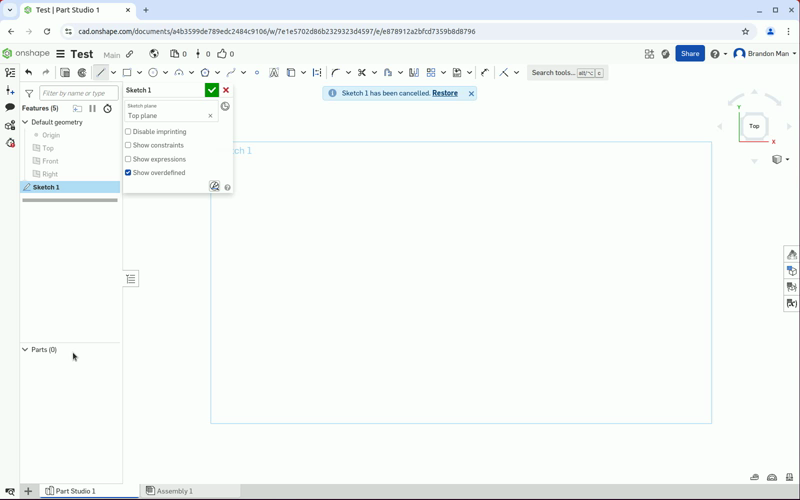
key_down(shift)
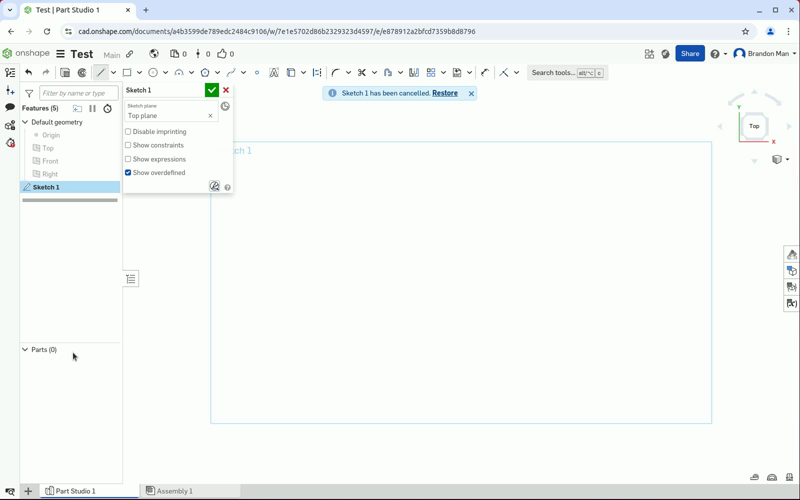
mouse_move(348, 369)
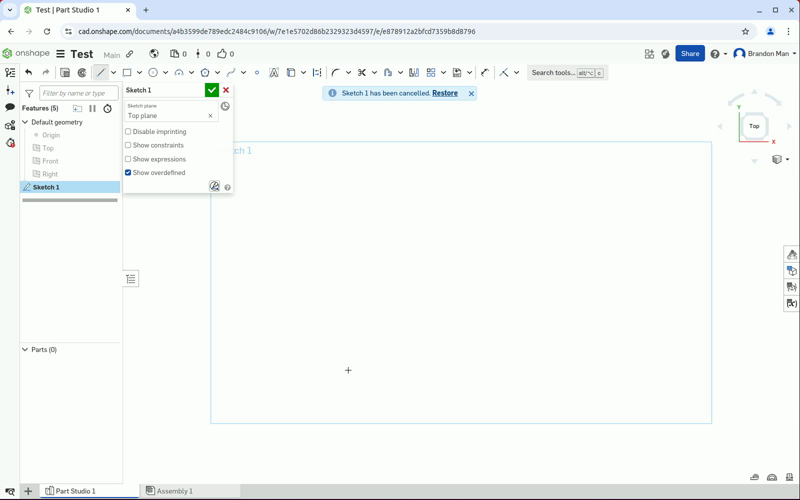
click(348, 369)
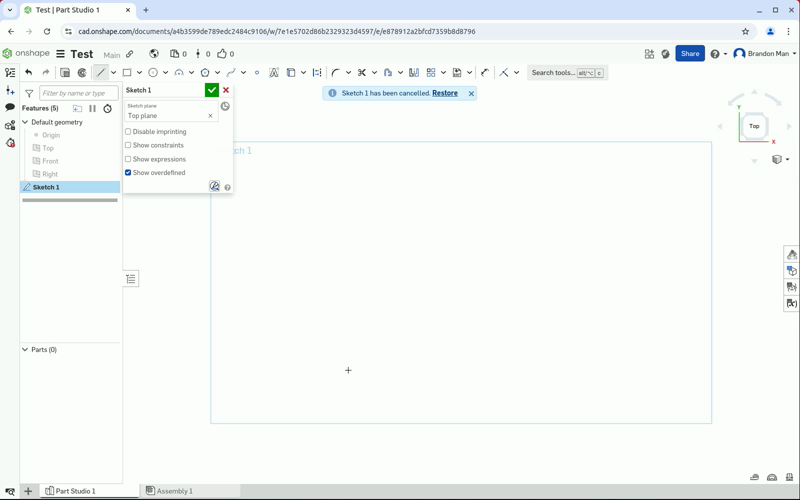
key_up(shift)
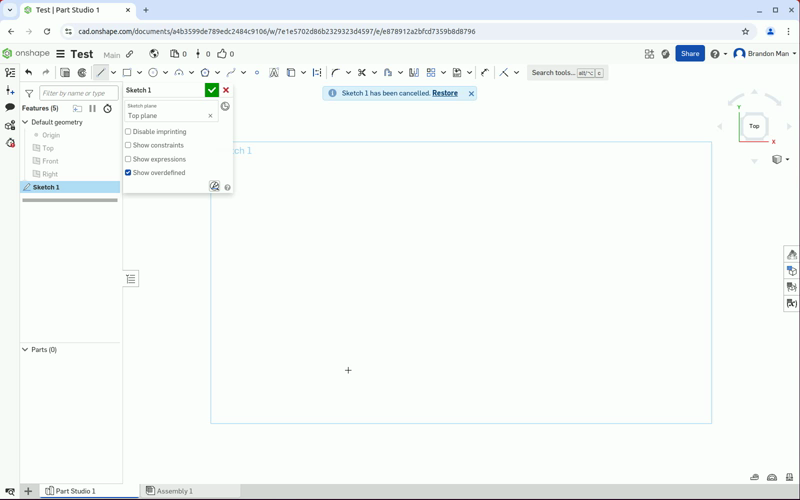
key_down(shift)
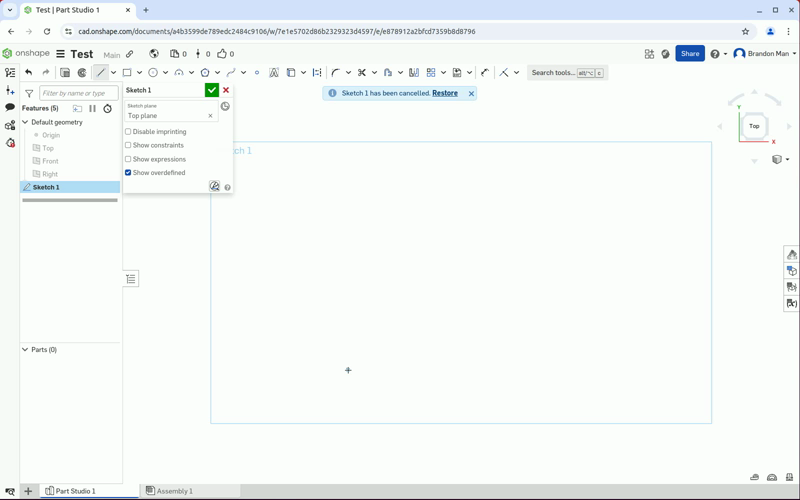
mouse_move(572, 369)
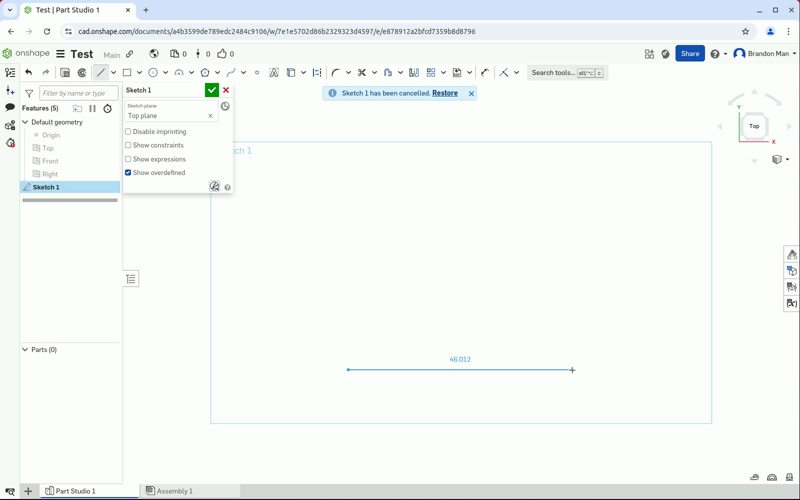
click(572, 369)
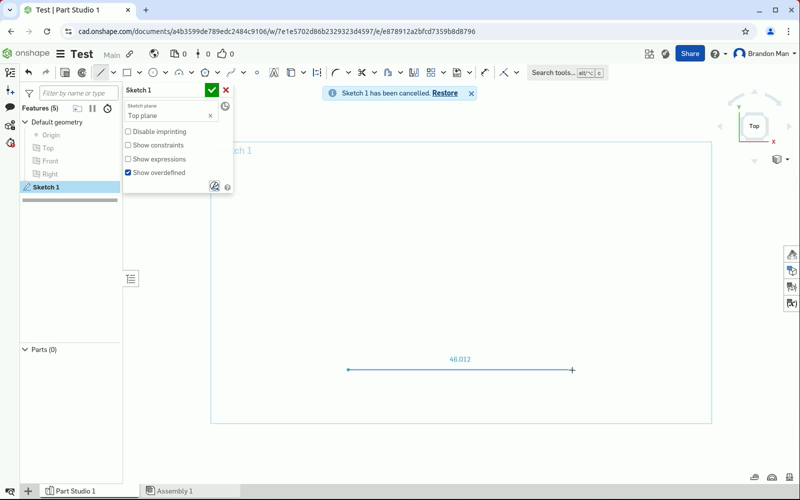
key_up(shift)
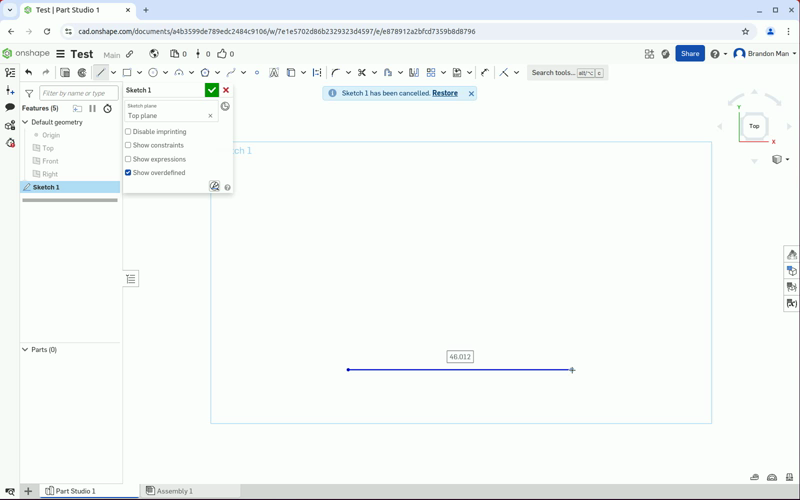
key_down(shift)
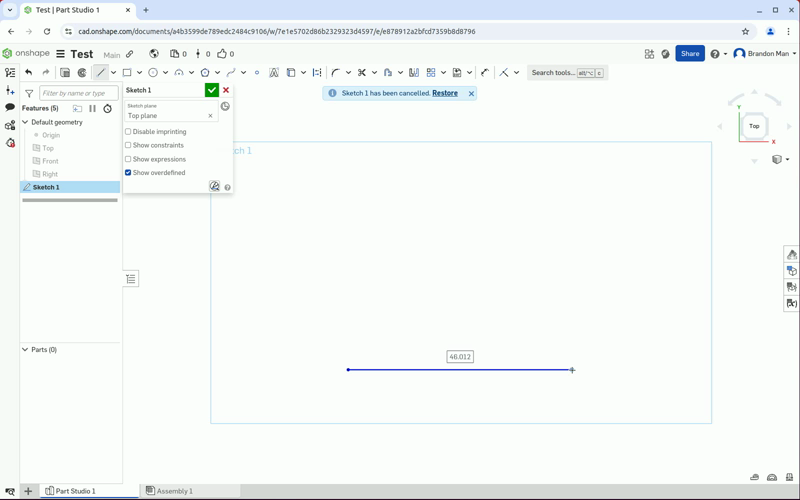
mouse_move(572, 197)
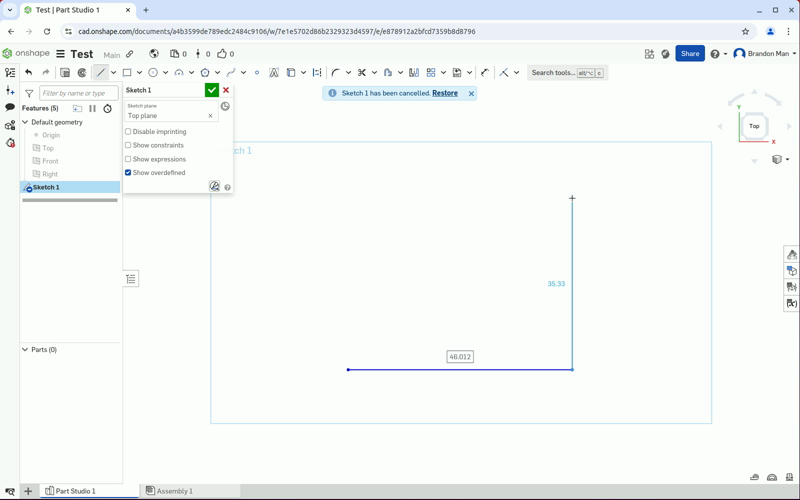
click(572, 197)
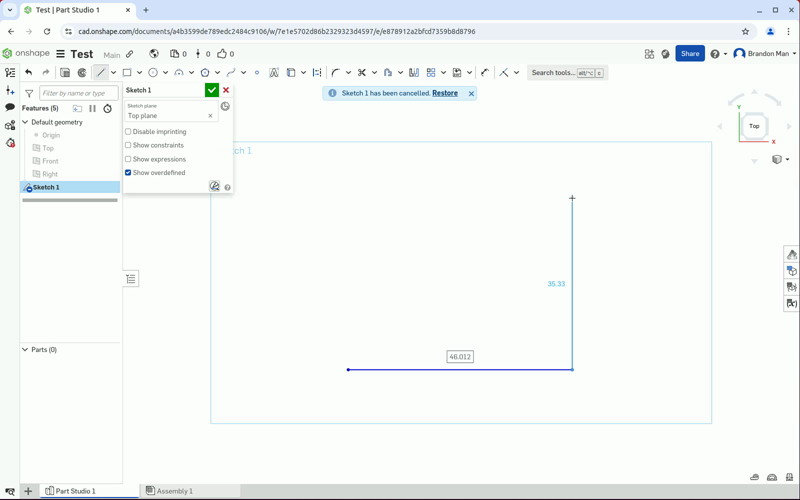
key_up(shift)
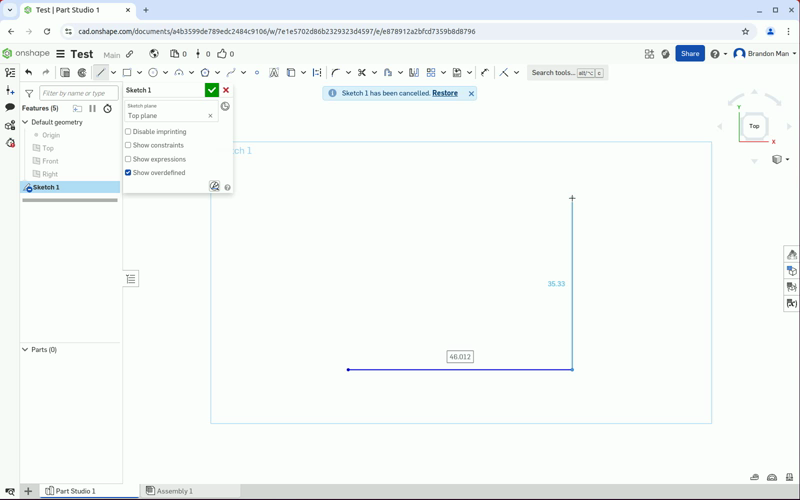
key_down(shift)
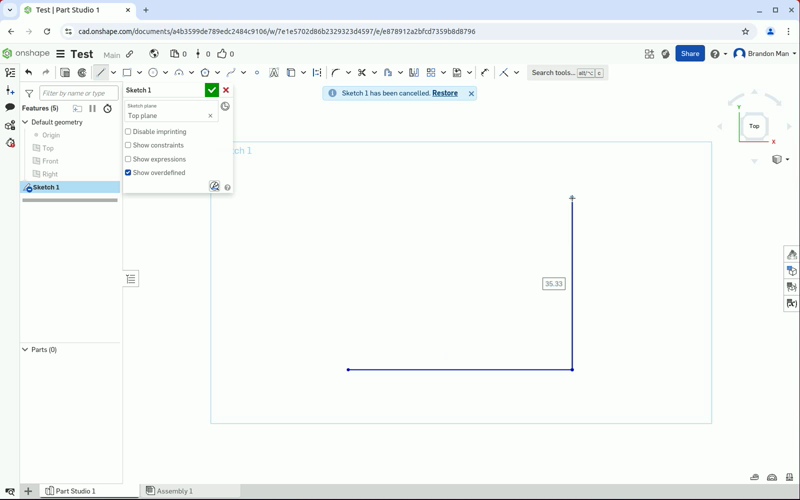
mouse_move(348, 197)
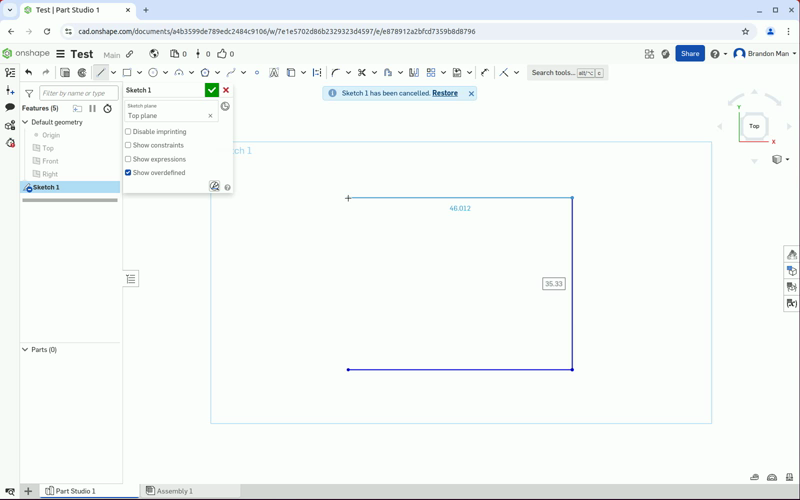
click(348, 197)
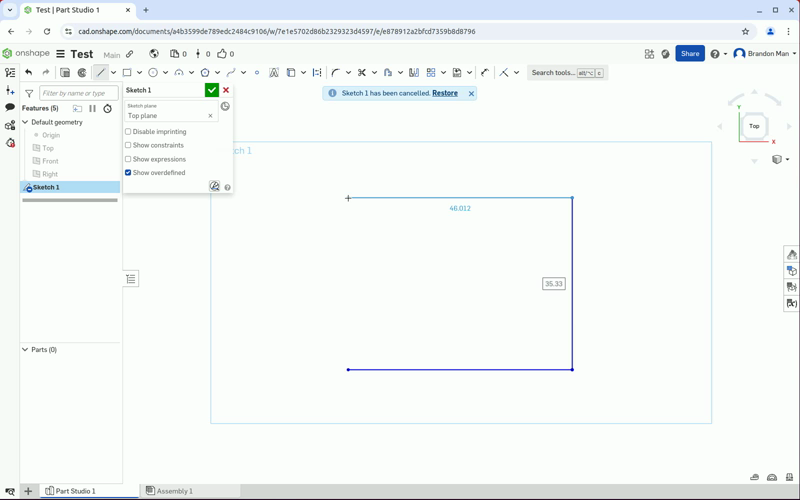
key_up(shift)
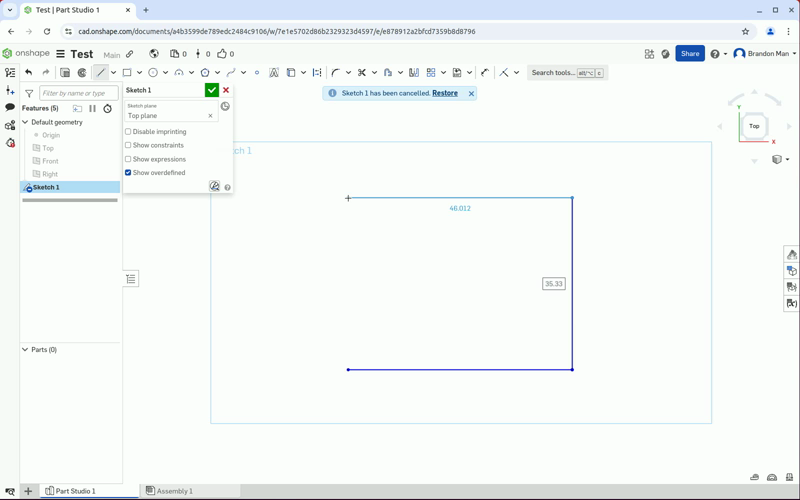
key_down(shift)
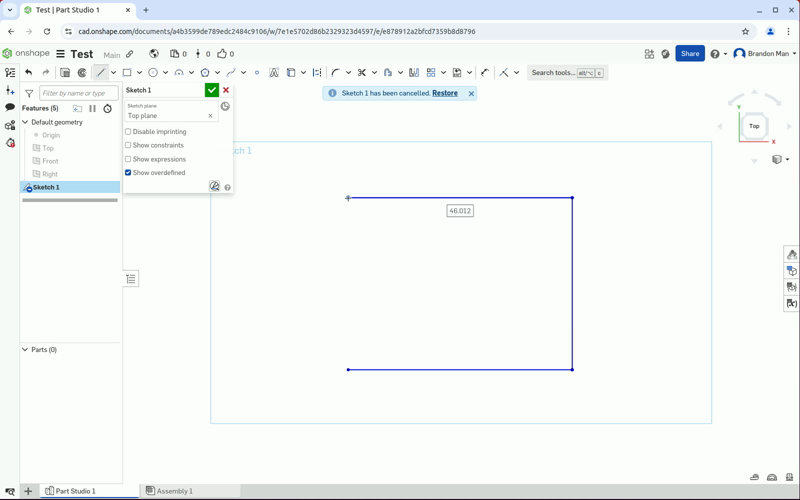
mouse_move(348, 369)
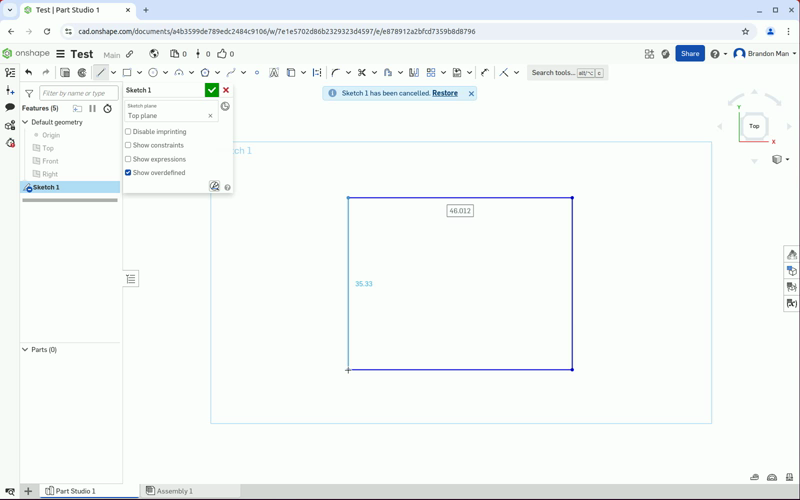
key_up(shift)
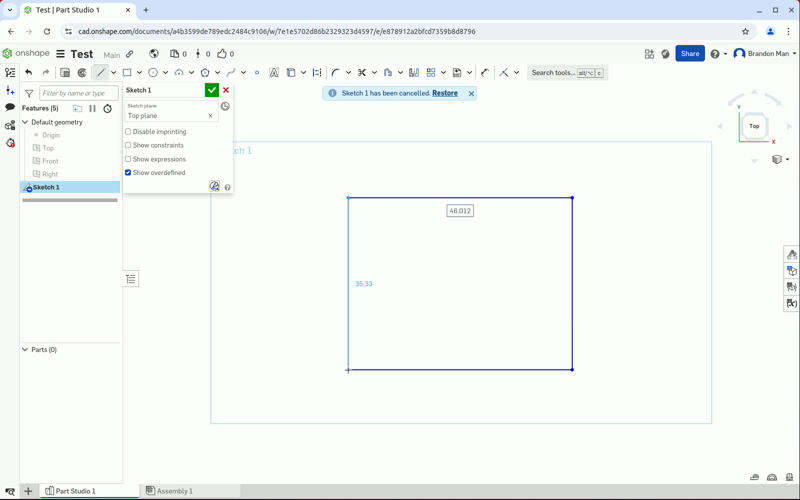
click(348, 369)
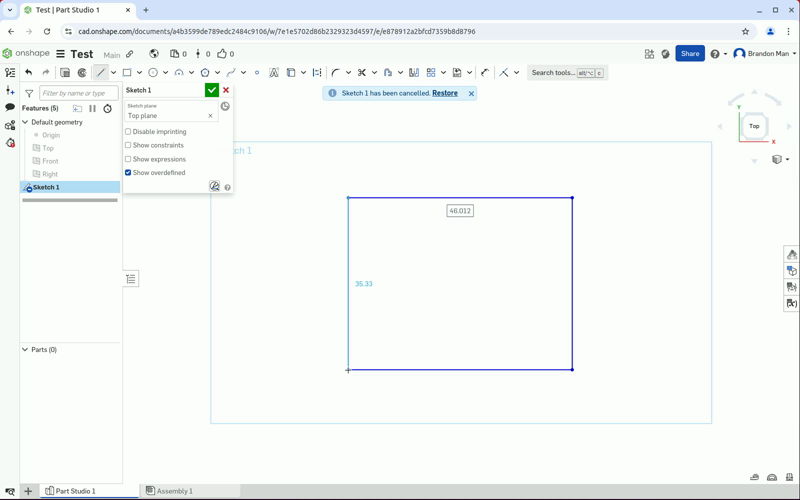
key(esc)
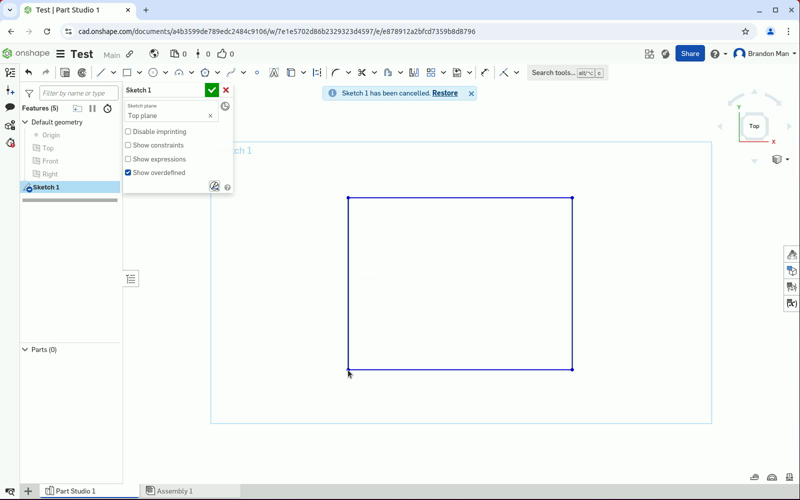
mouse_move(406, 280)
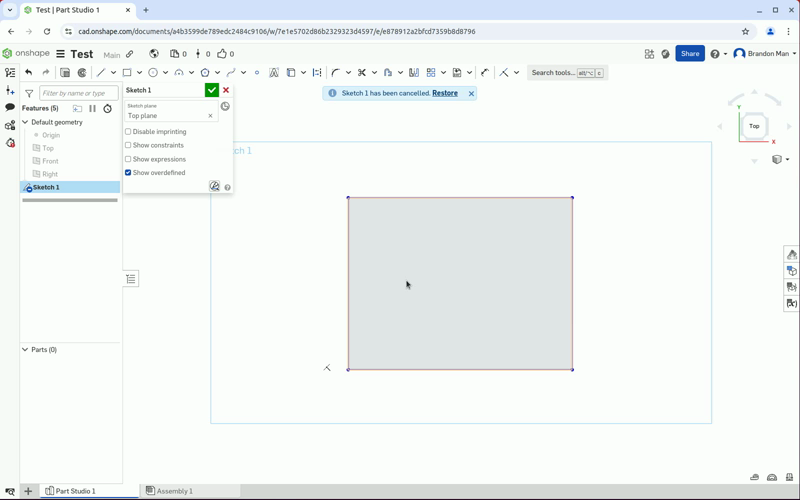
click(406, 280)
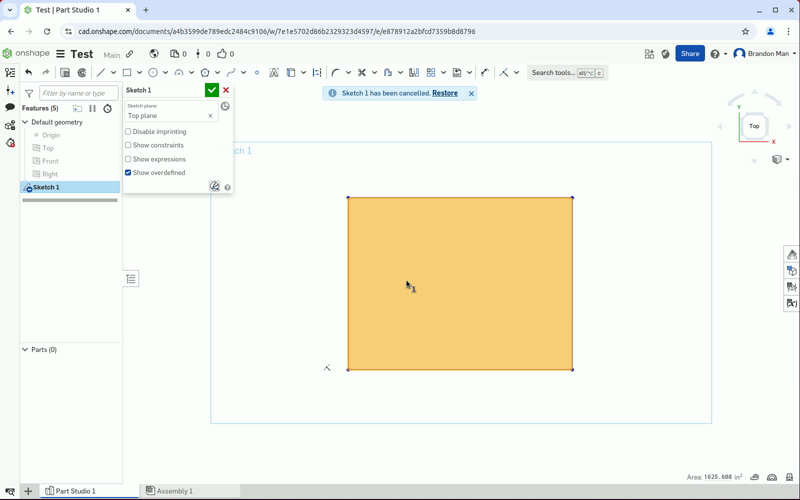
mouse_move(73, 352)
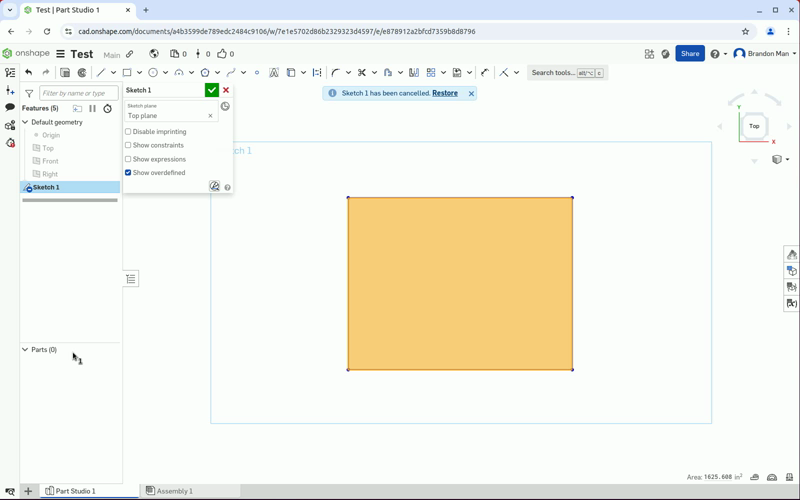
key(shift+y)
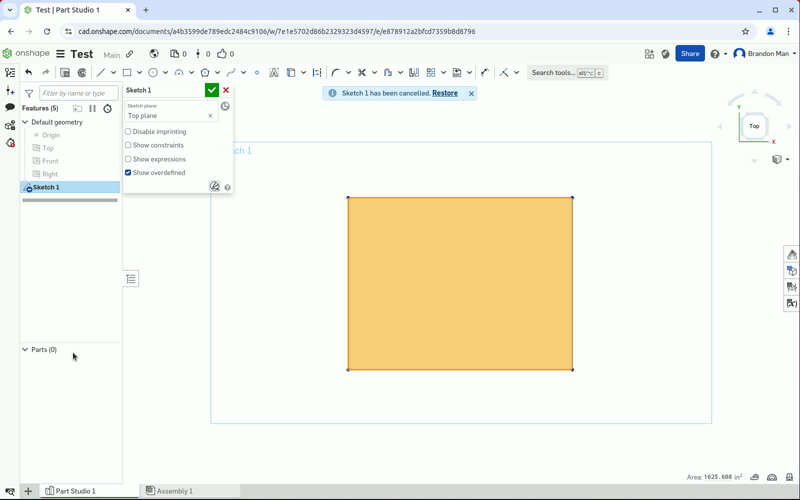
key(shift+e)
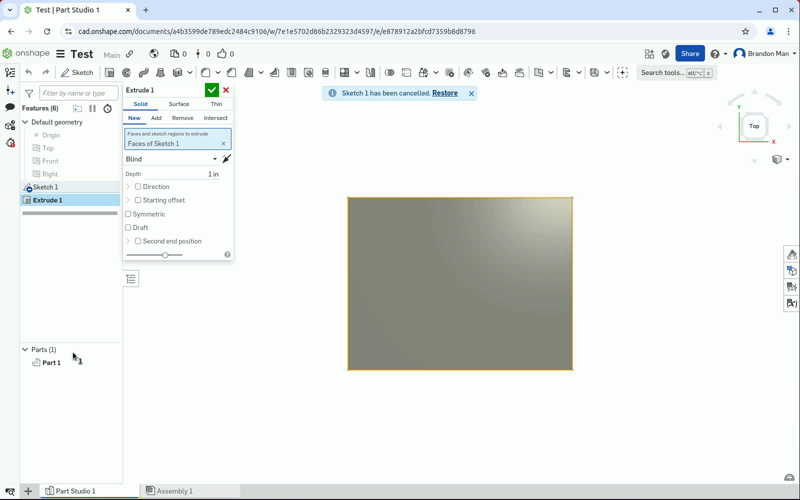
mouse_move(143, 106)
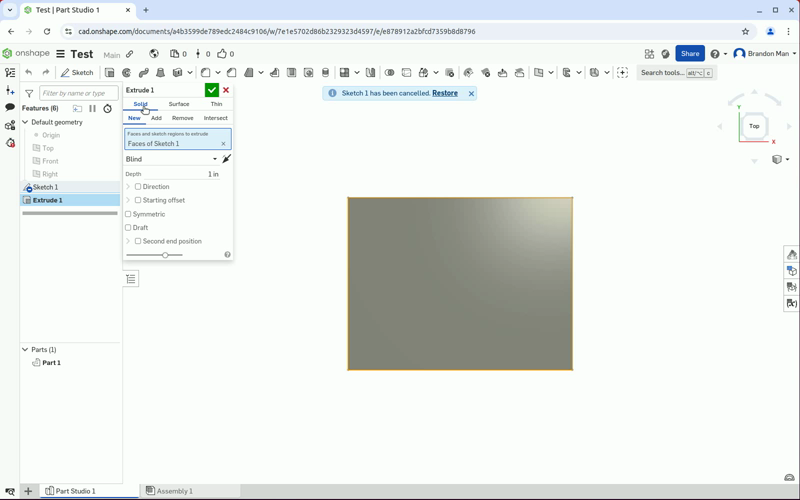
click(143, 106)
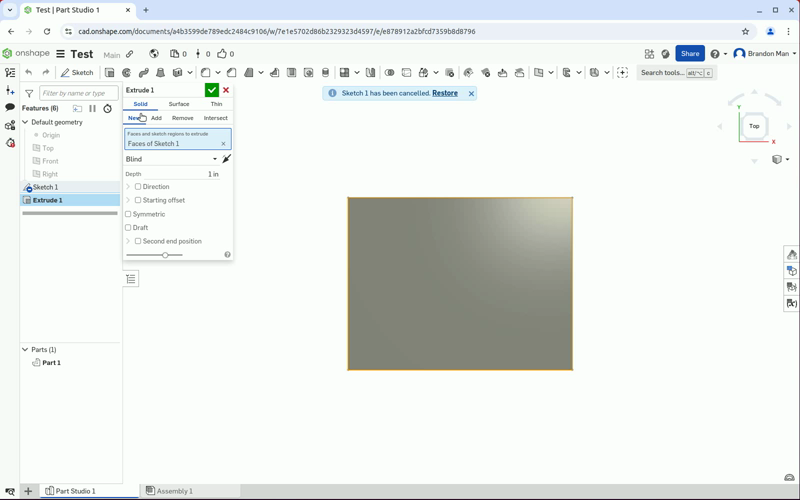
mouse_move(137, 120)
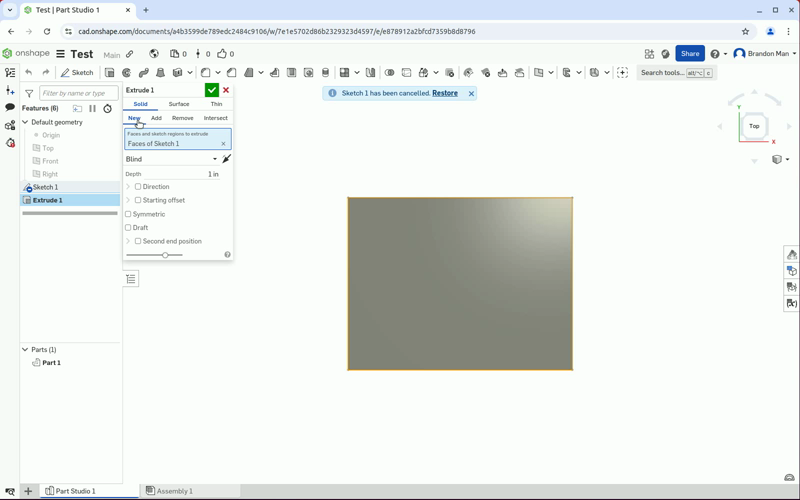
click(137, 120)
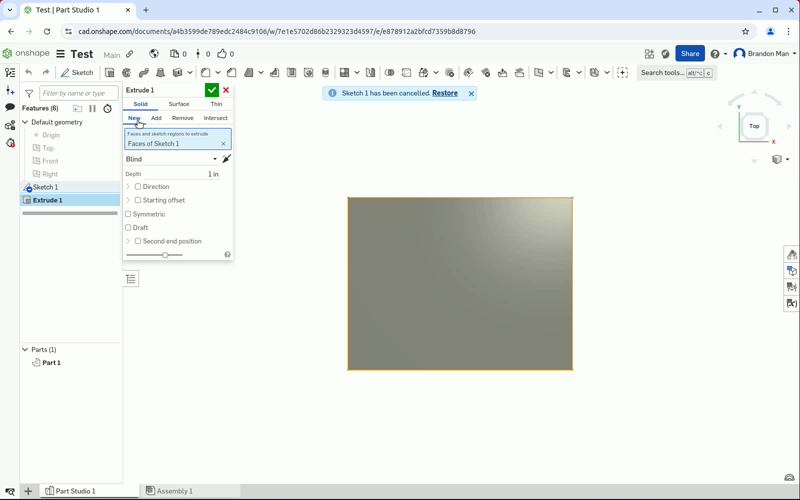
key(tab, 4)
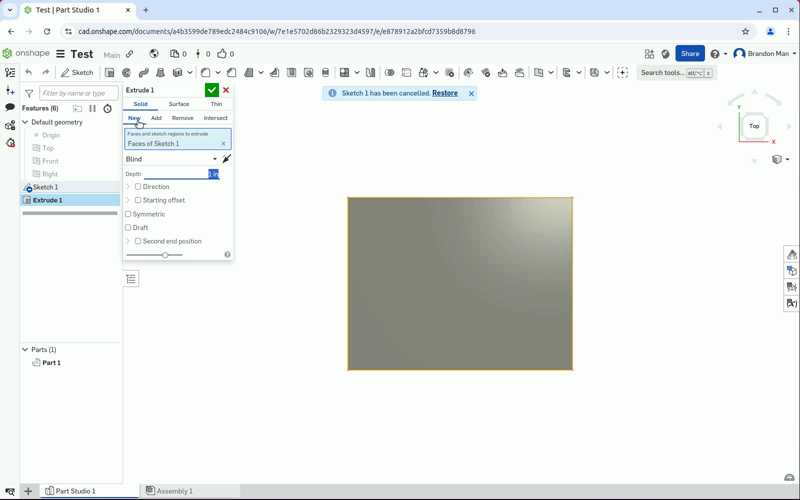
text(0.963)
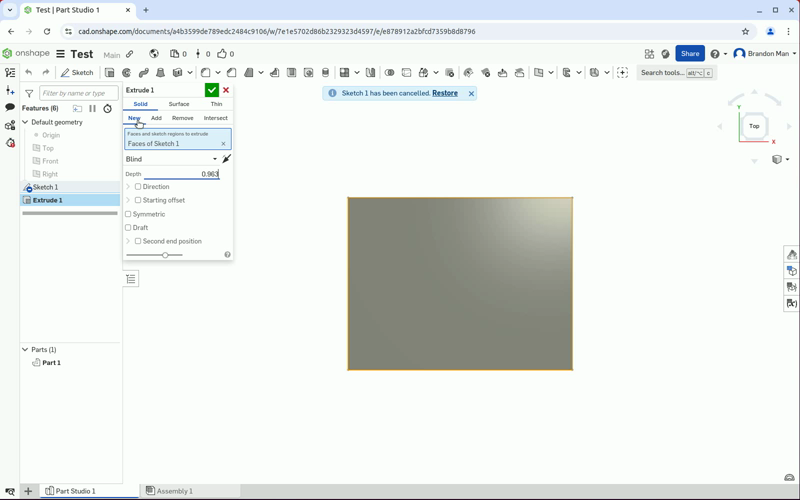
key(enter)
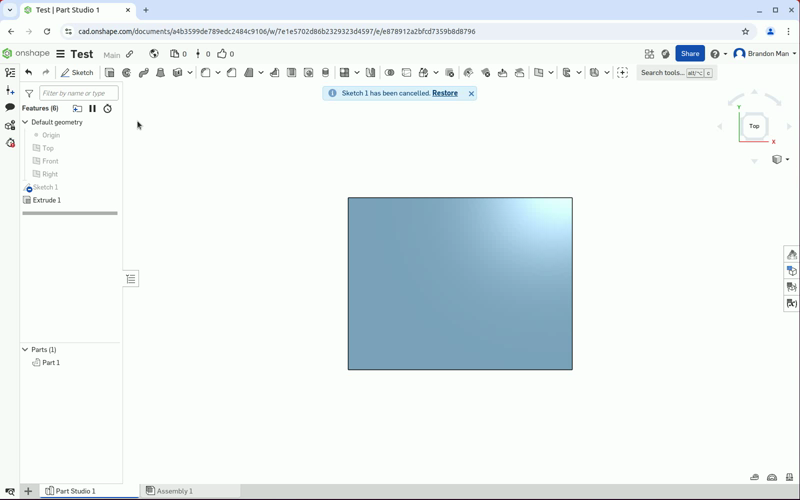
key(shift+h)
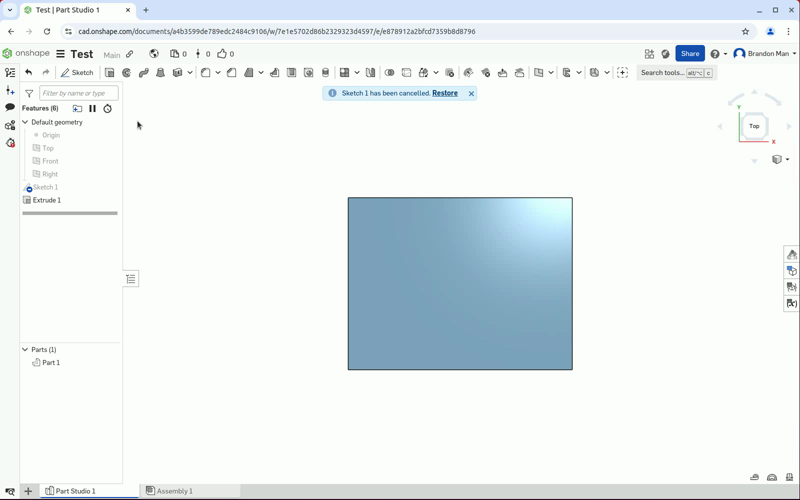
key(shift+h)
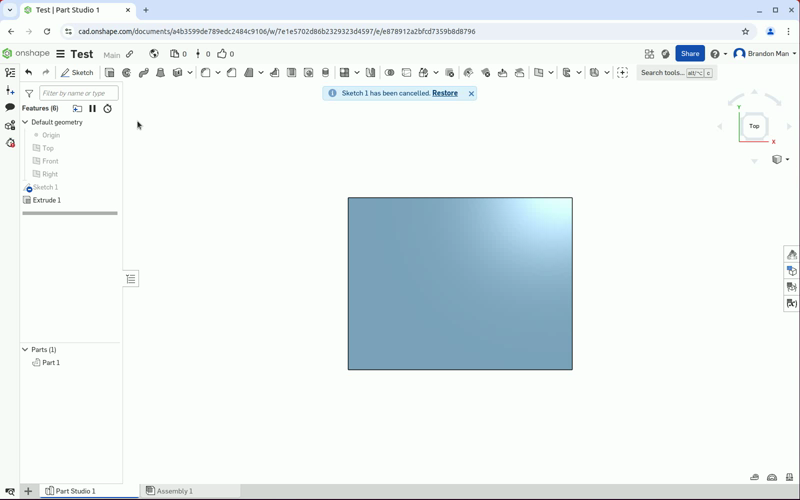
mouse_move(73, 189)
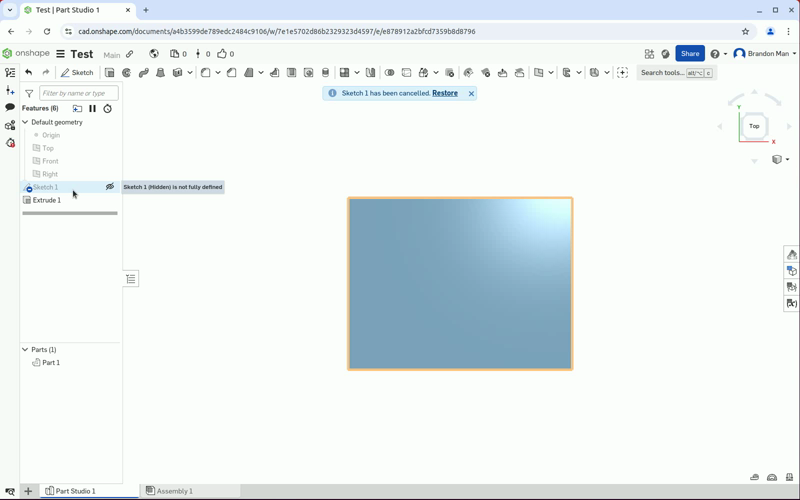
click(73, 189)
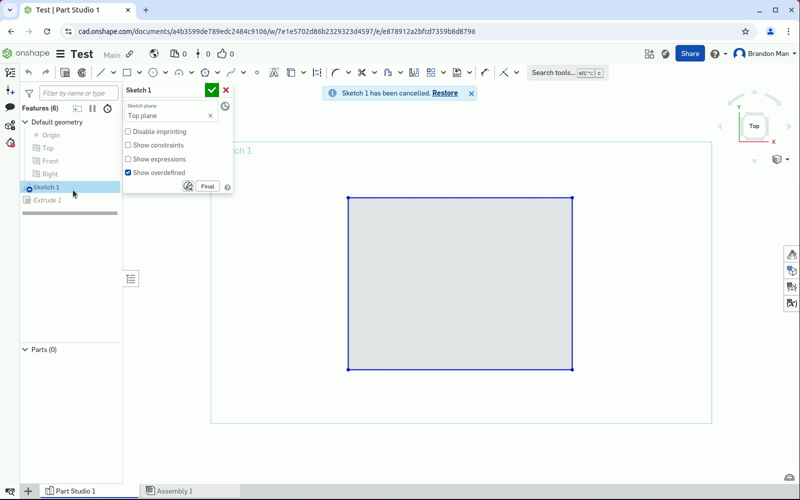
mouse_move(229, 92)
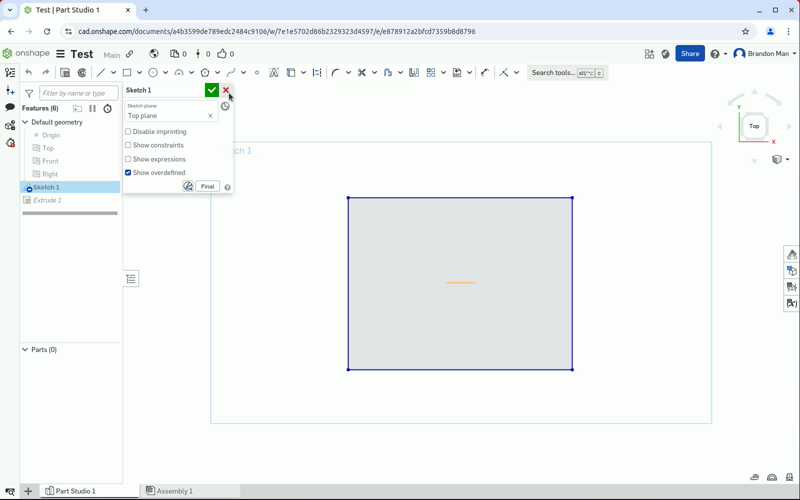
click(229, 92)
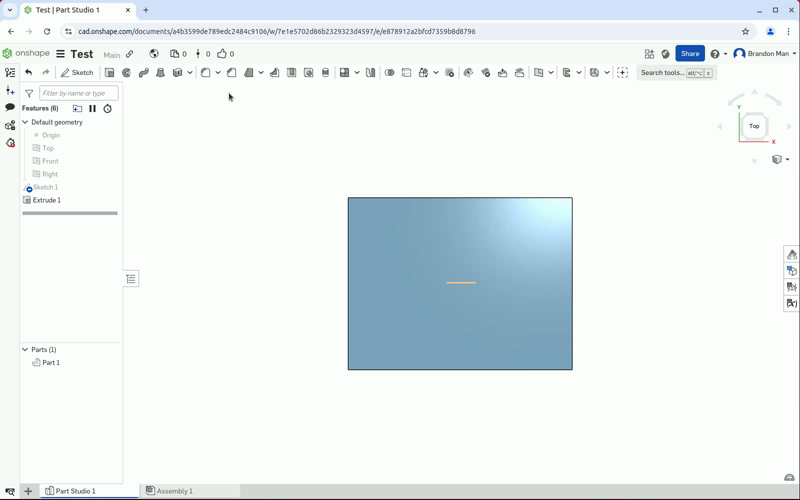
mouse_move(73, 352)
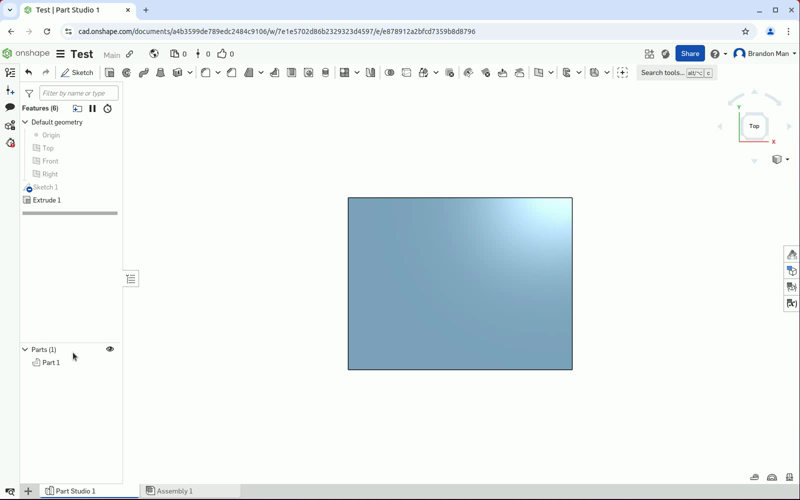
key(y)
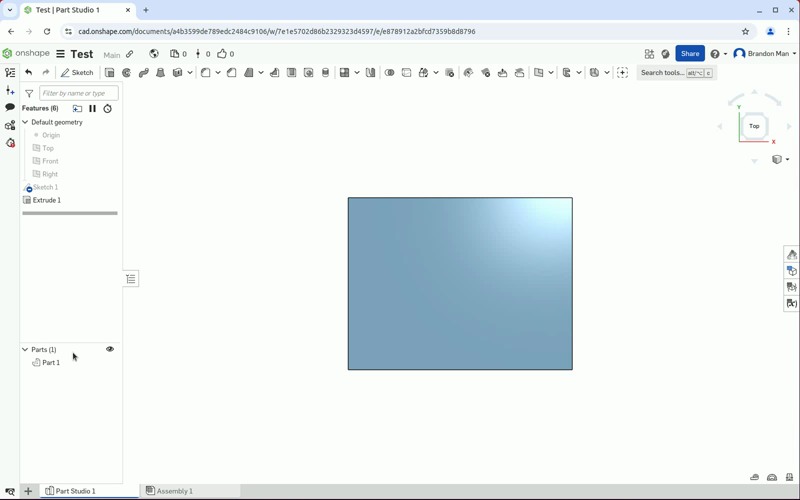
key(shift+p)
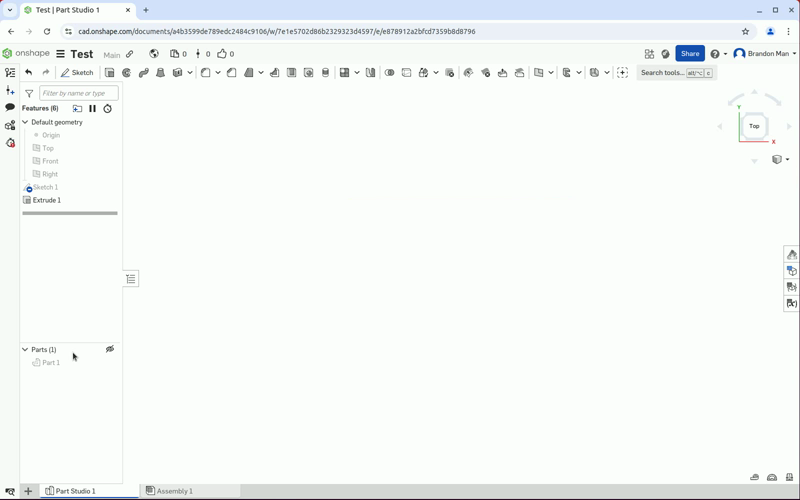
key(space)
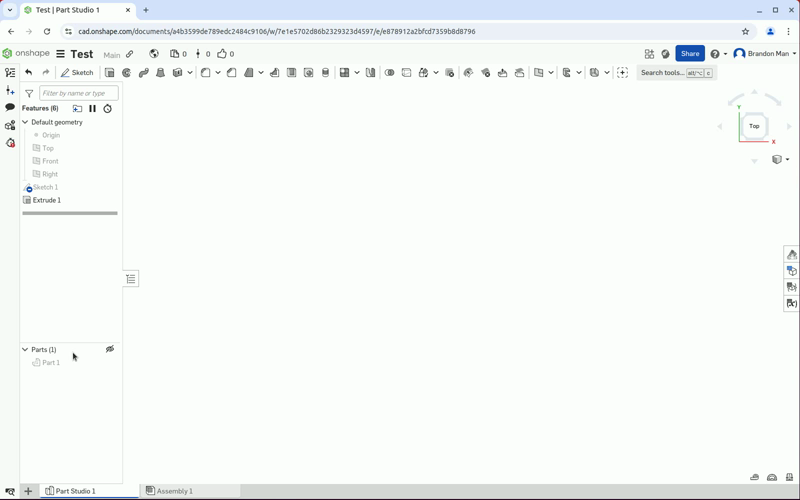
key_down(shift)
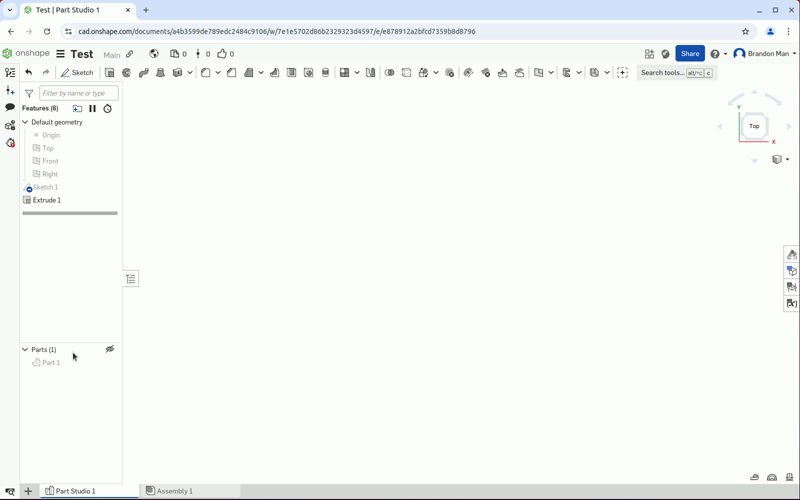
key(up)
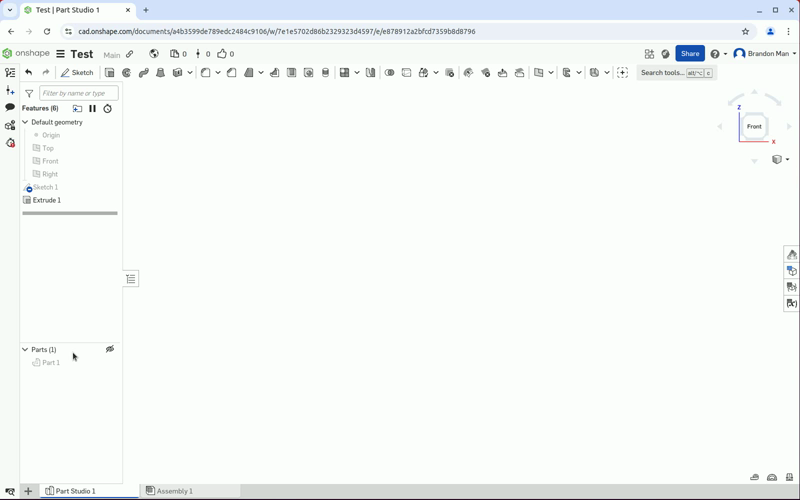
key_up(shift)
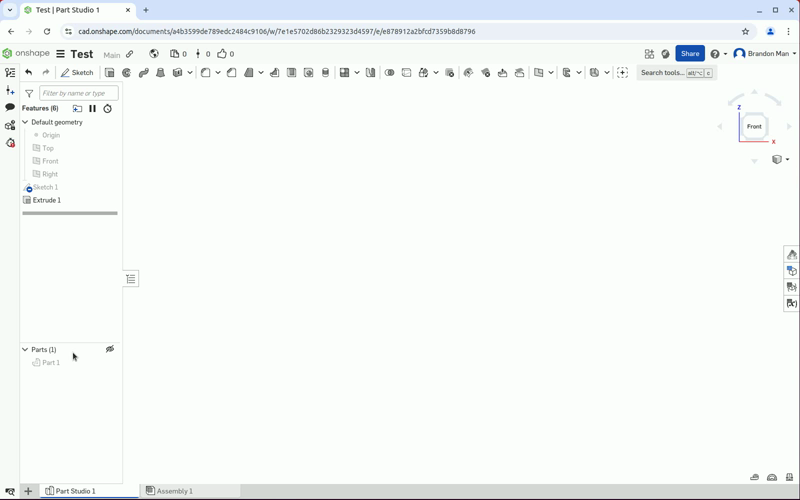
mouse_move(73, 352)
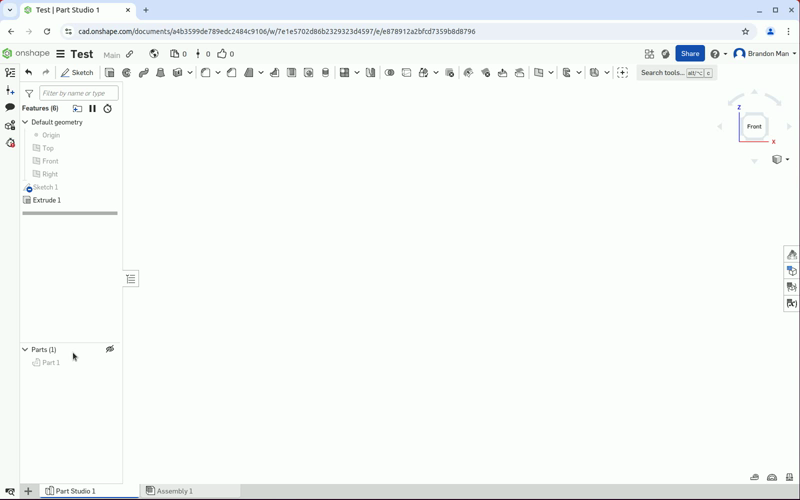
key(shift+y)
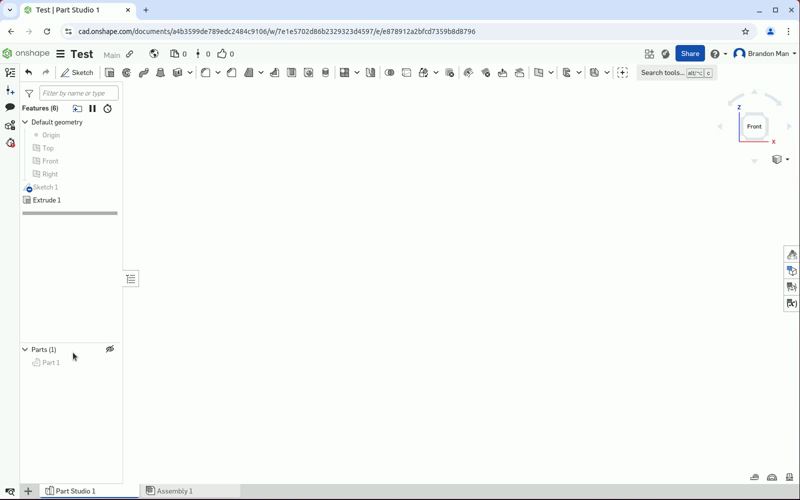
key(shift+s)
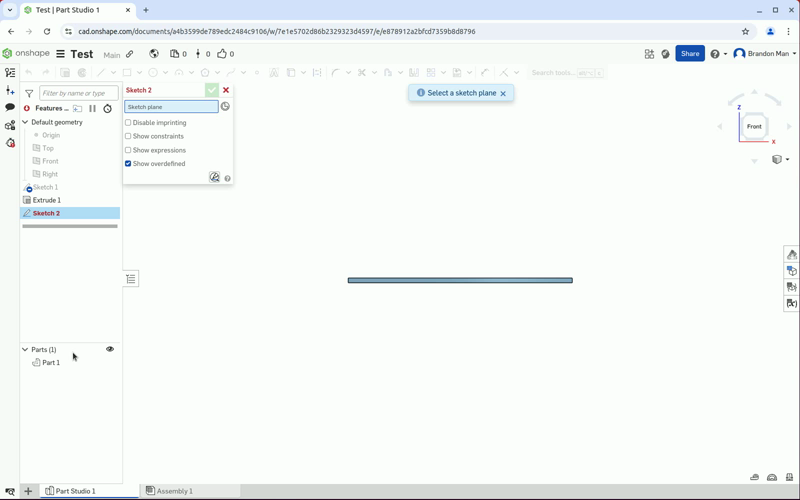
mouse_move(73, 163)
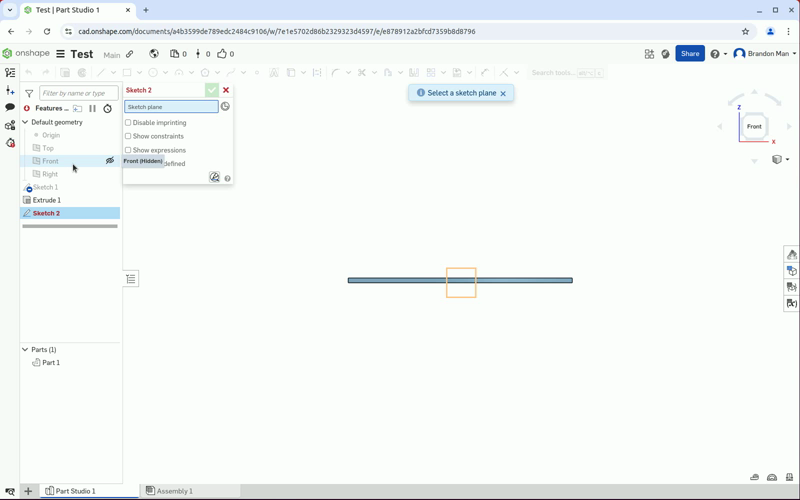
click(73, 163)
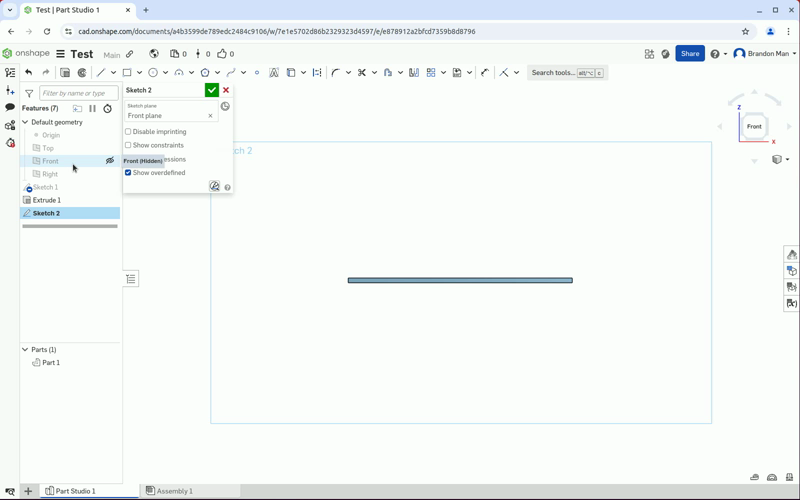
mouse_move(73, 352)
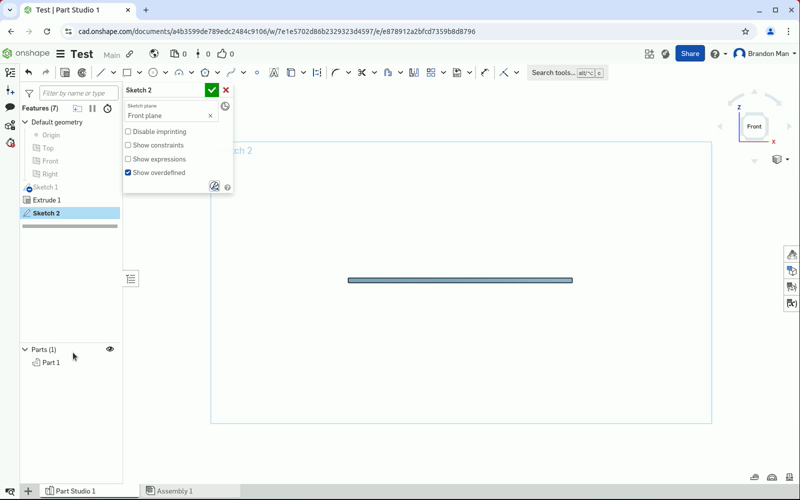
key(y)
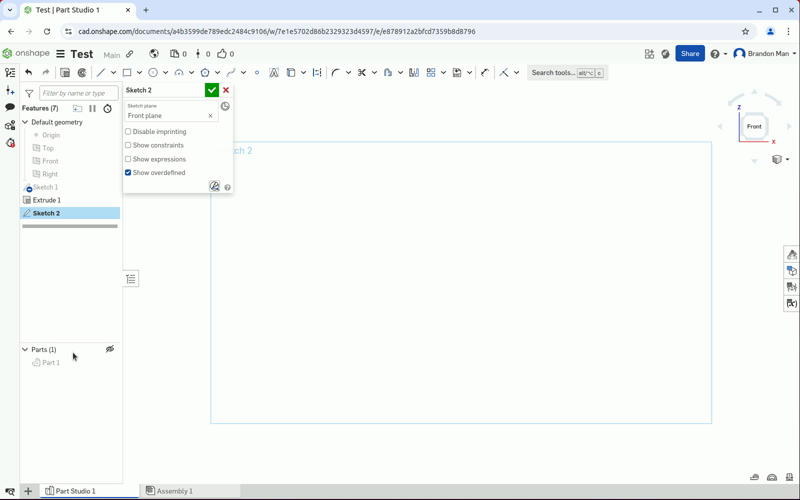
key(l)
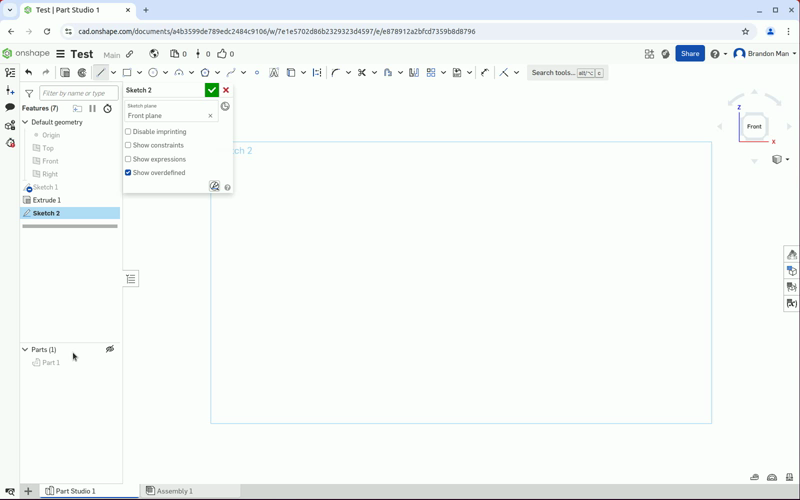
key_down(shift)
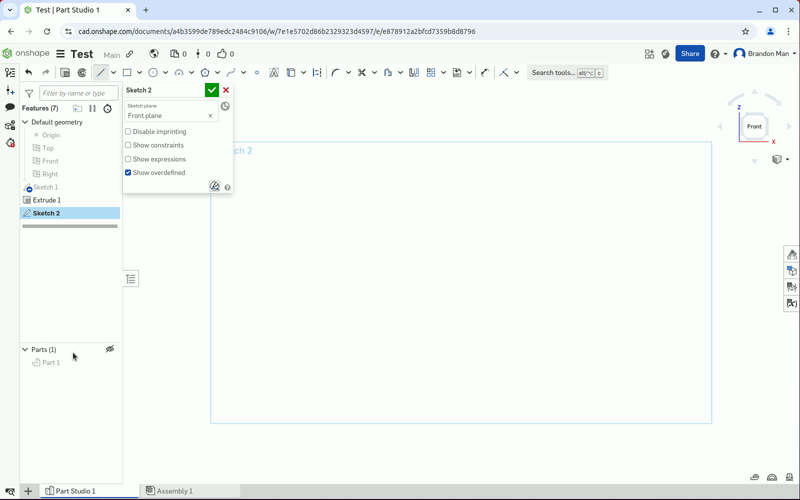
mouse_move(348, 282)
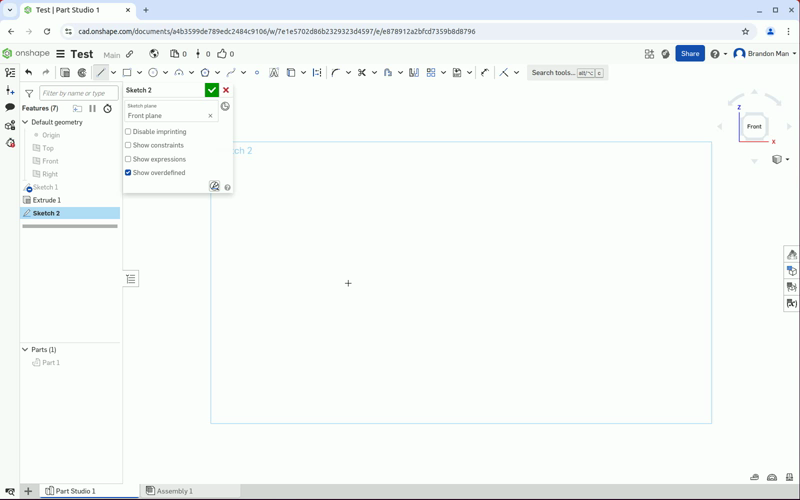
click(348, 282)
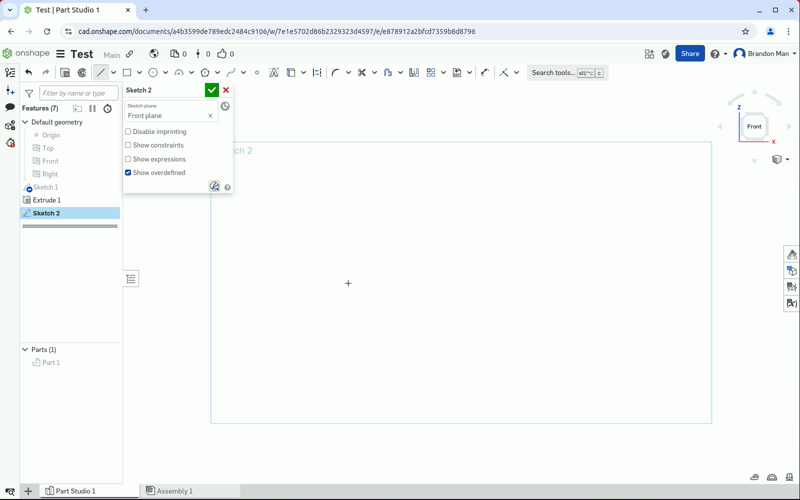
key_up(shift)
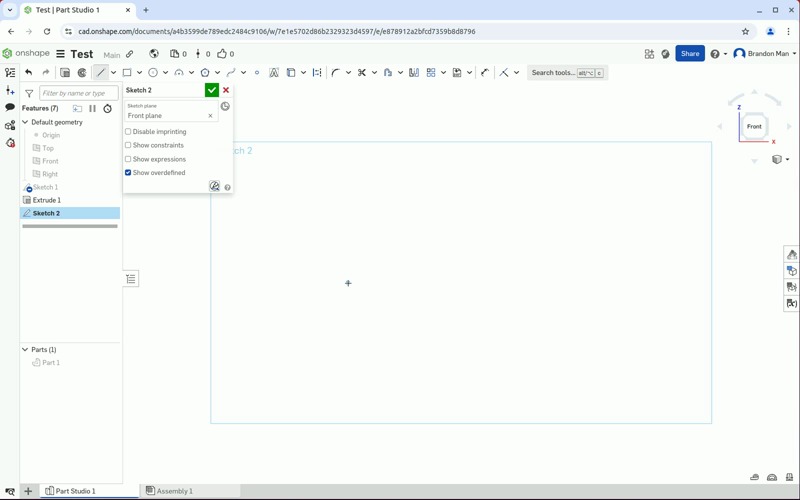
key_down(shift)
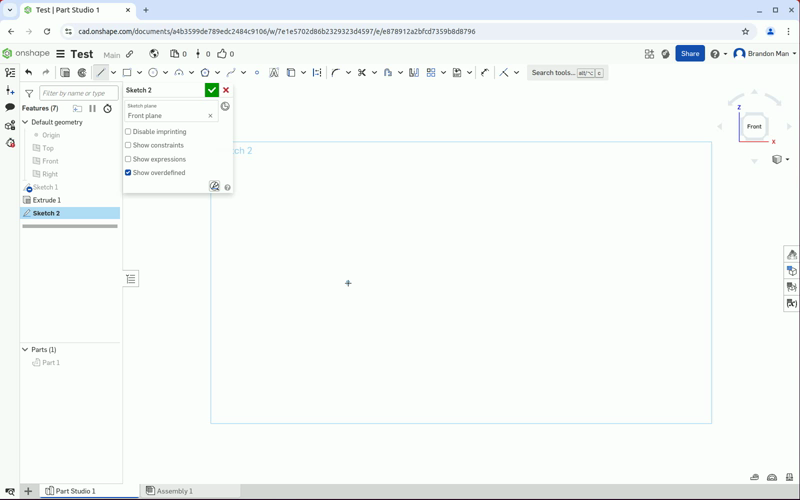
mouse_move(378, 282)
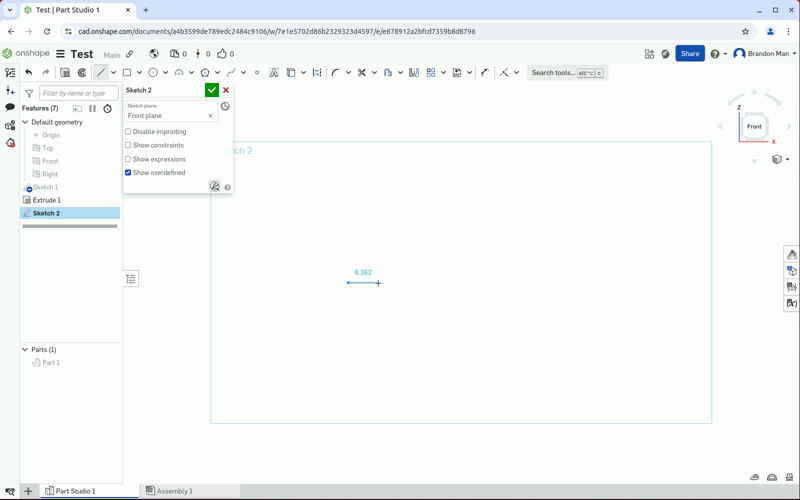
mouse_move(353, 282)
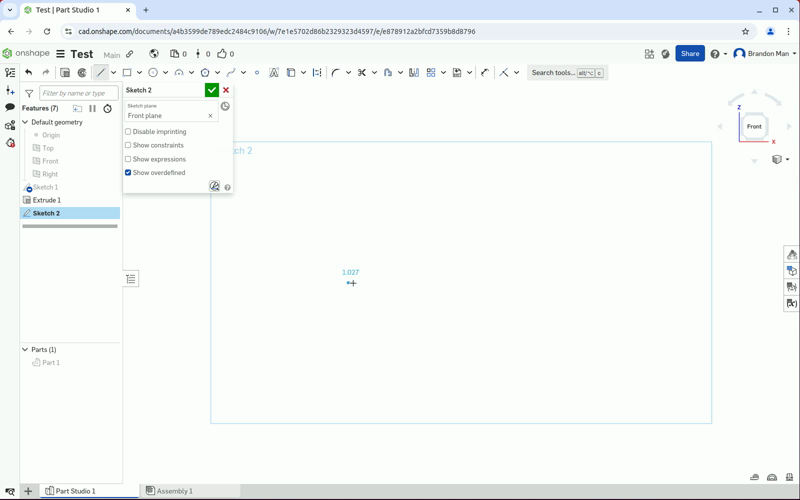
scroll(6)
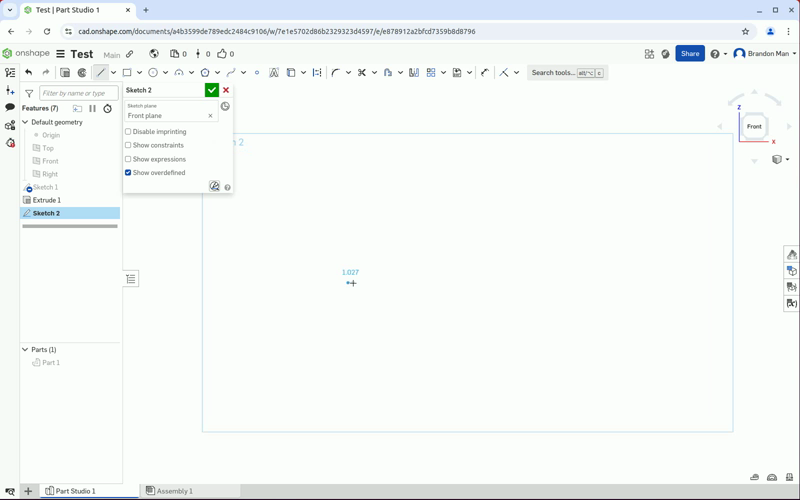
scroll(6)
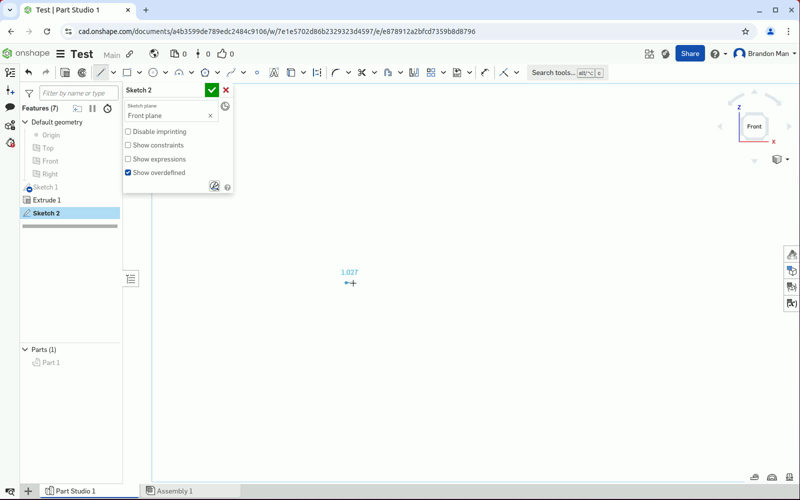
scroll(6)
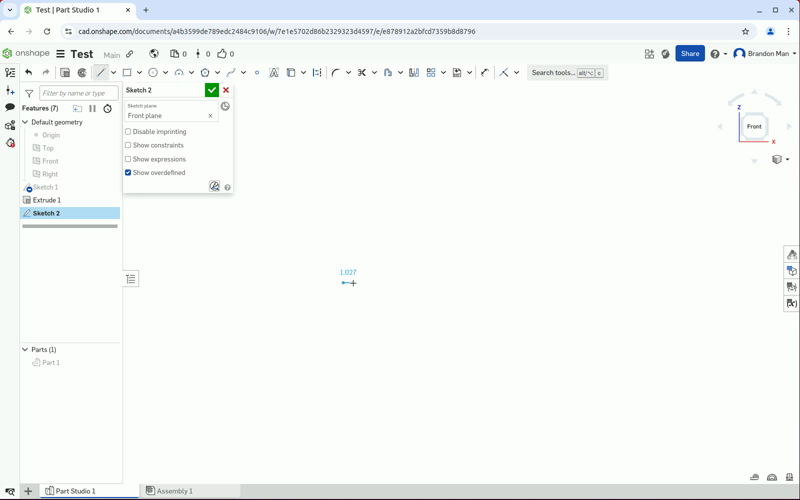
scroll(6)
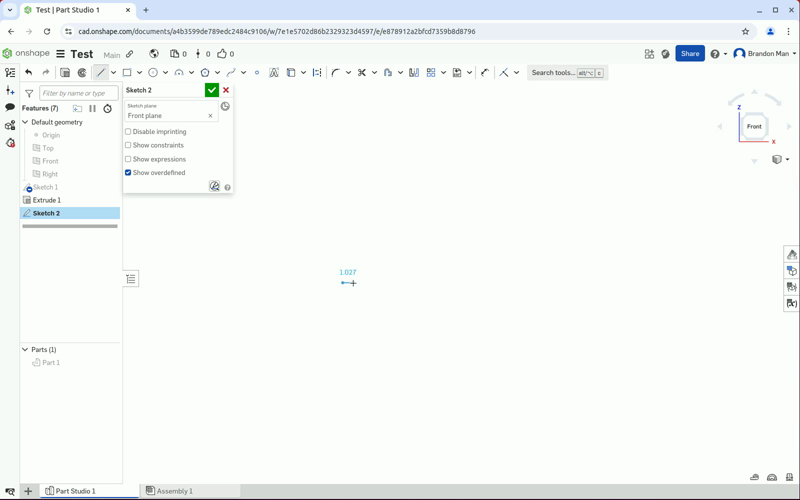
scroll(6)
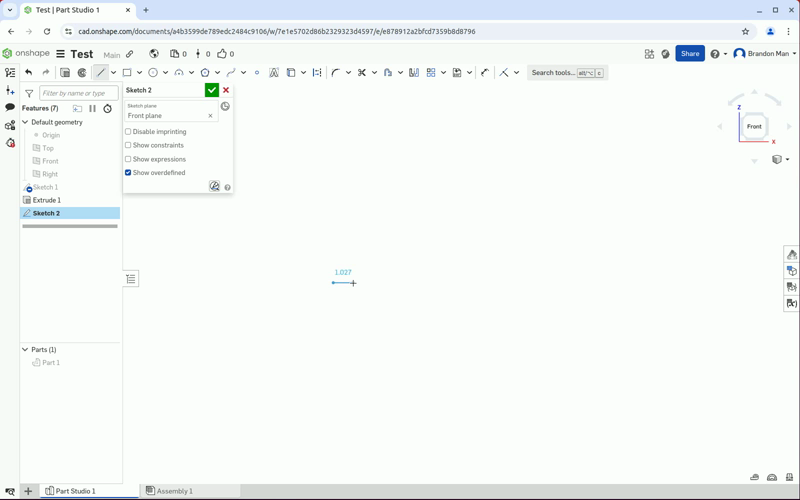
scroll(6)
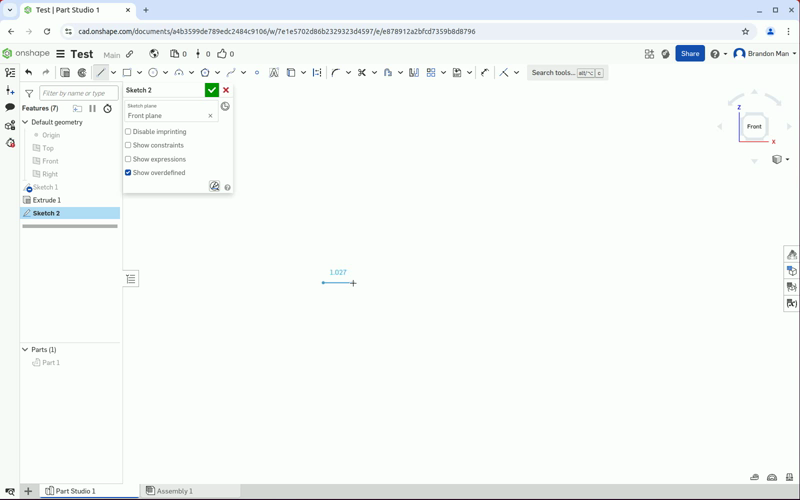
scroll(6)
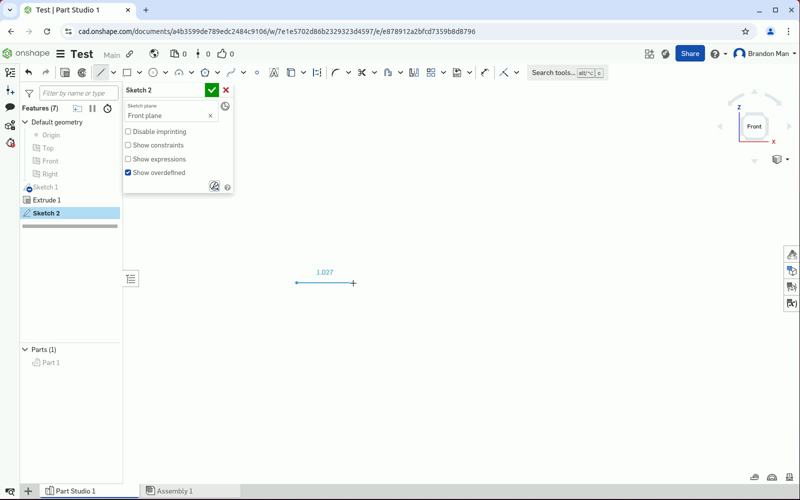
click(353, 282)
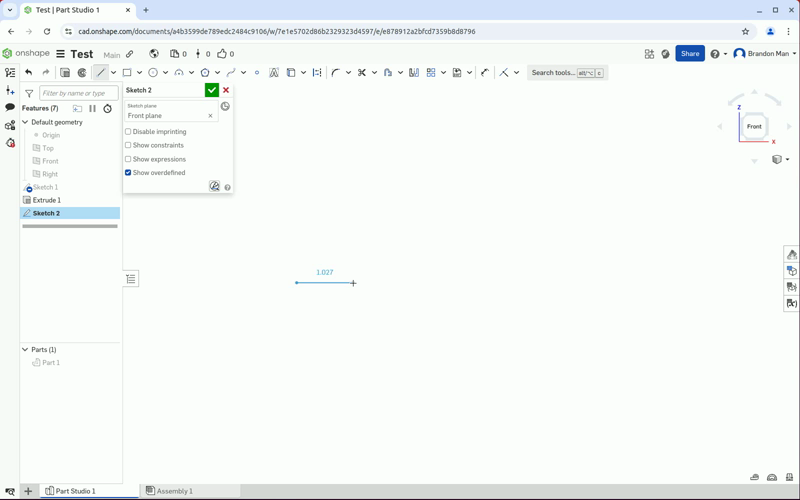
scroll(-6)
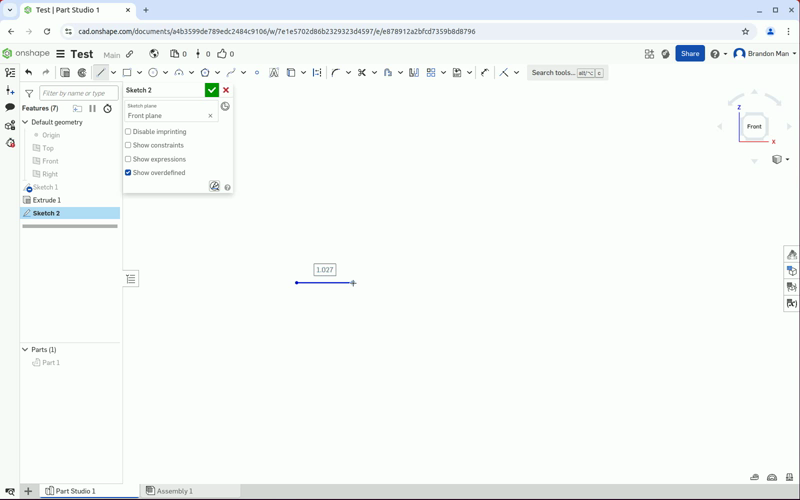
scroll(-6)
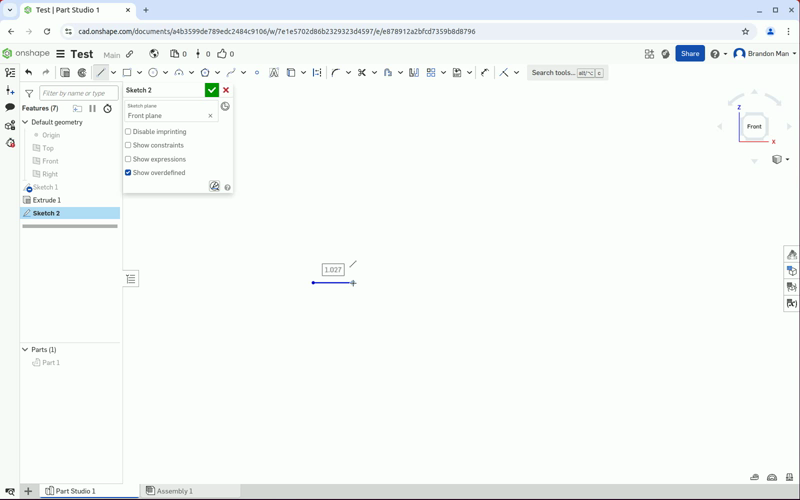
scroll(-6)
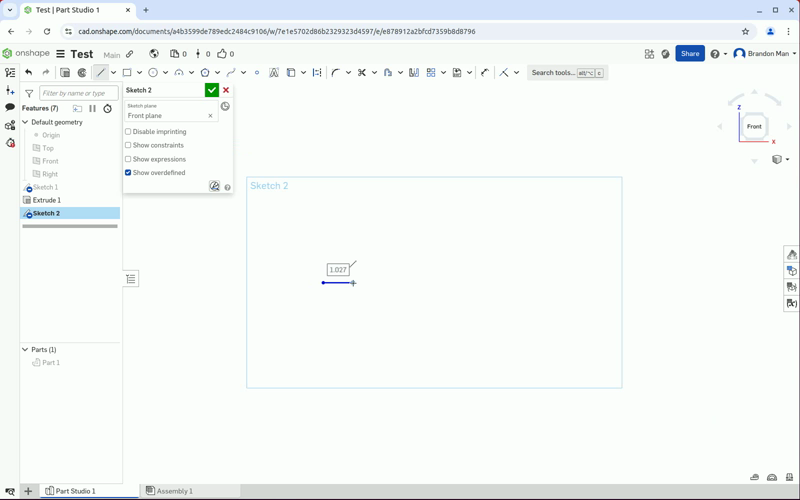
scroll(-6)
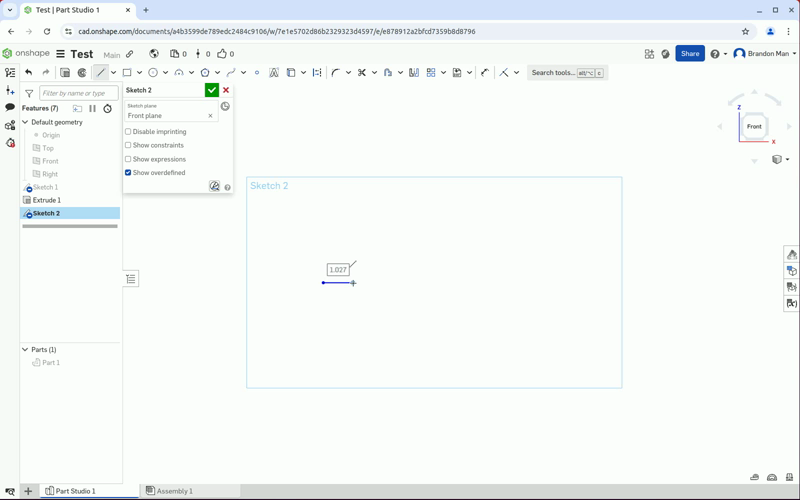
scroll(-6)
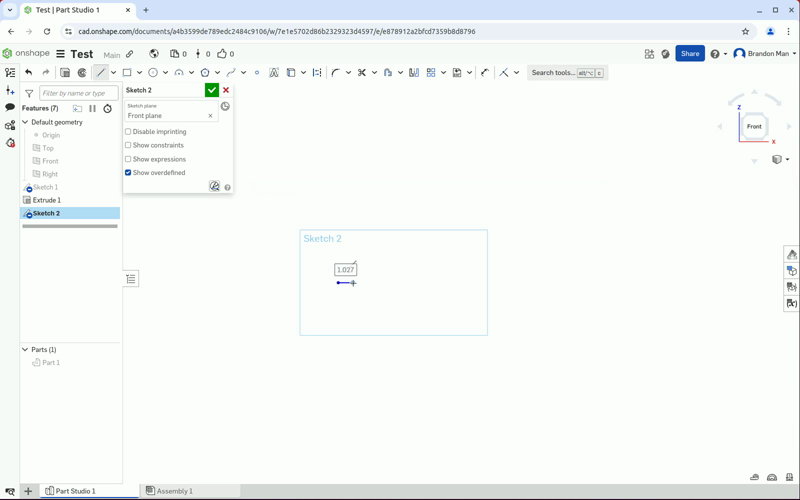
scroll(-6)
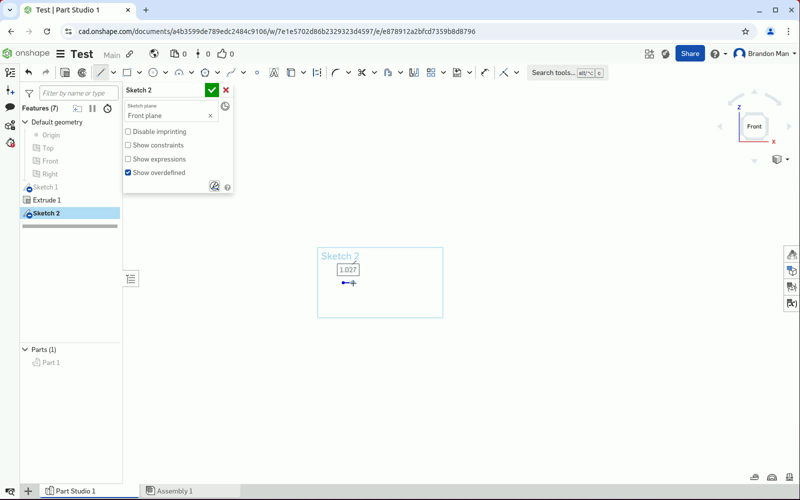
scroll(-6)
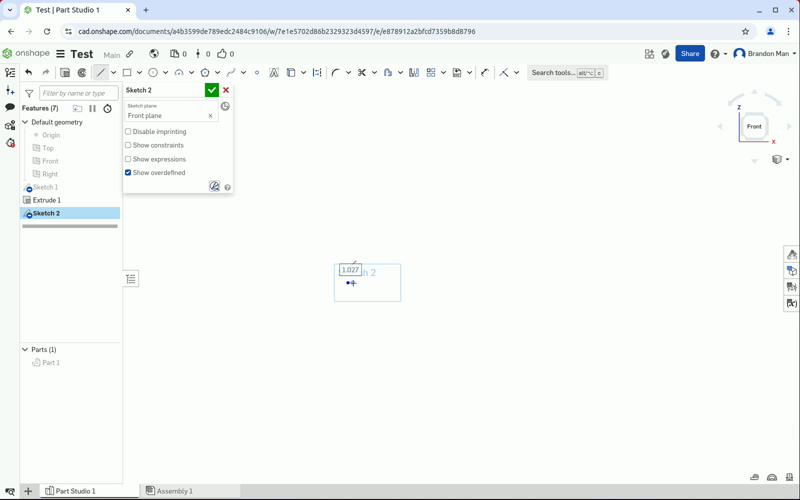
key_up(shift)
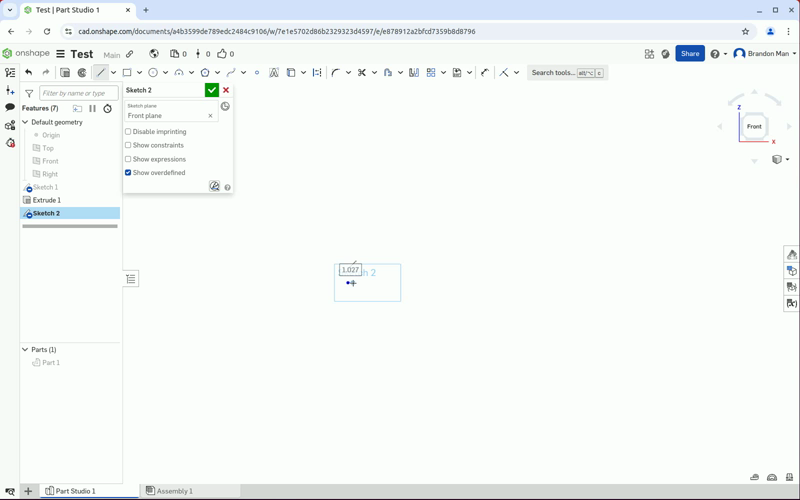
key_down(shift)
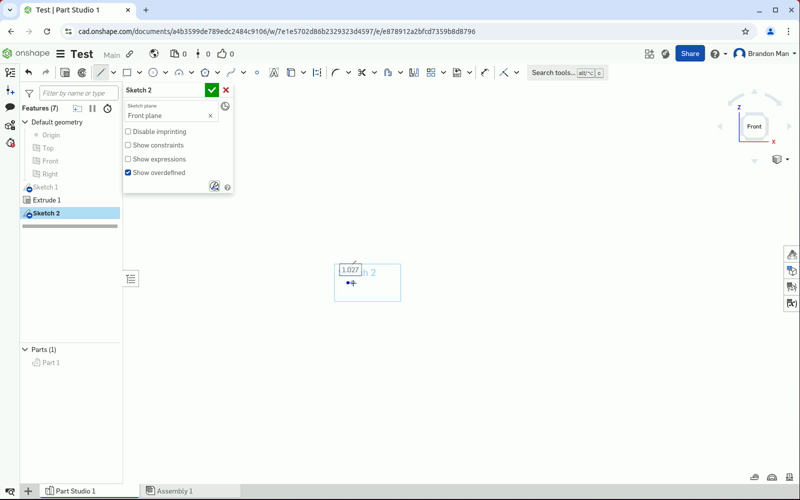
mouse_move(383, 282)
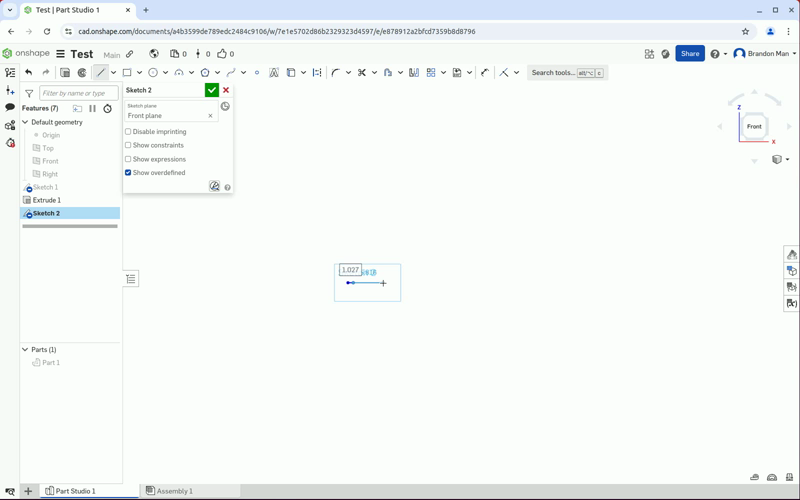
mouse_move(353, 229)
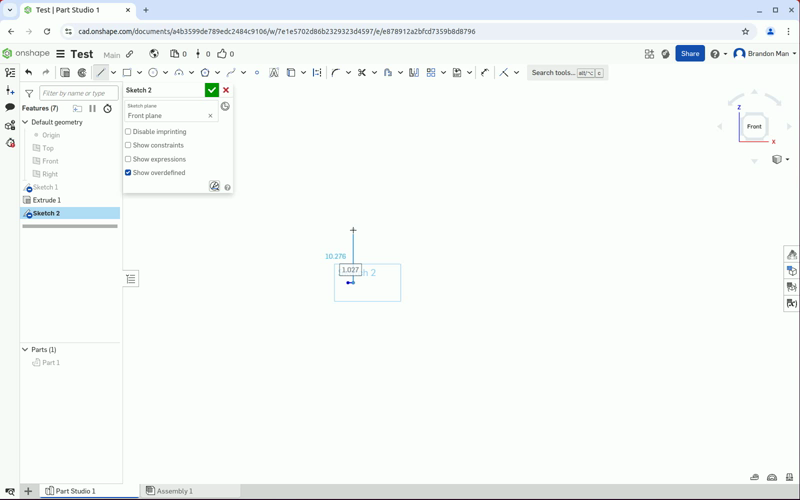
click(353, 229)
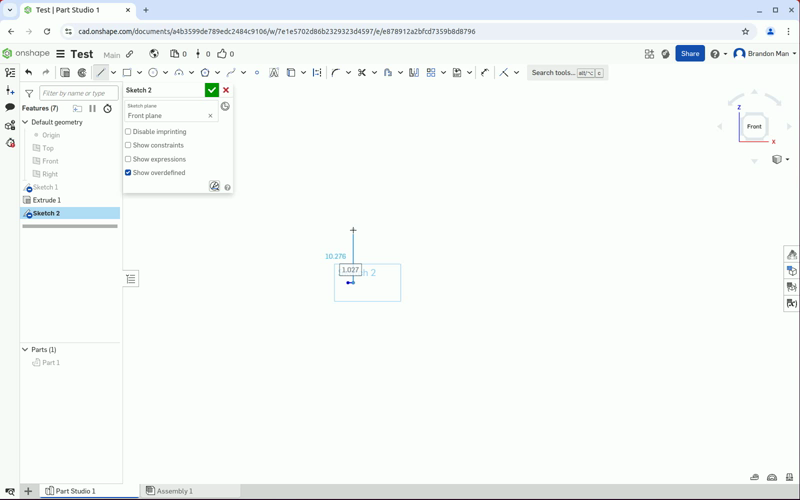
key_up(shift)
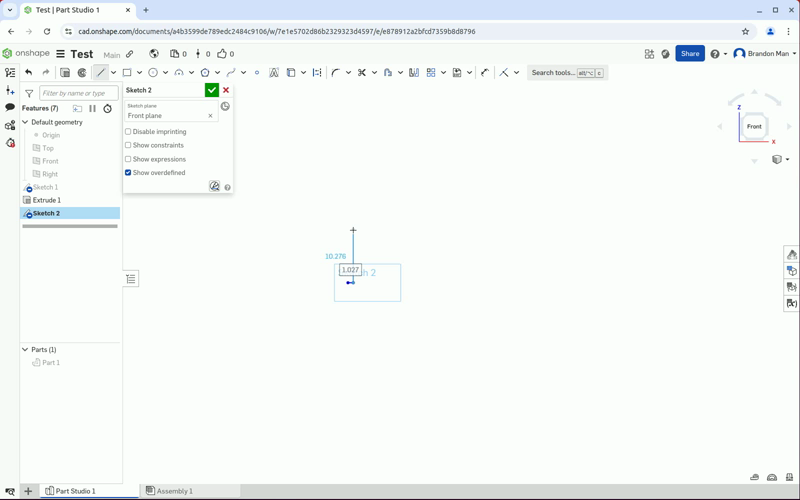
key_down(shift)
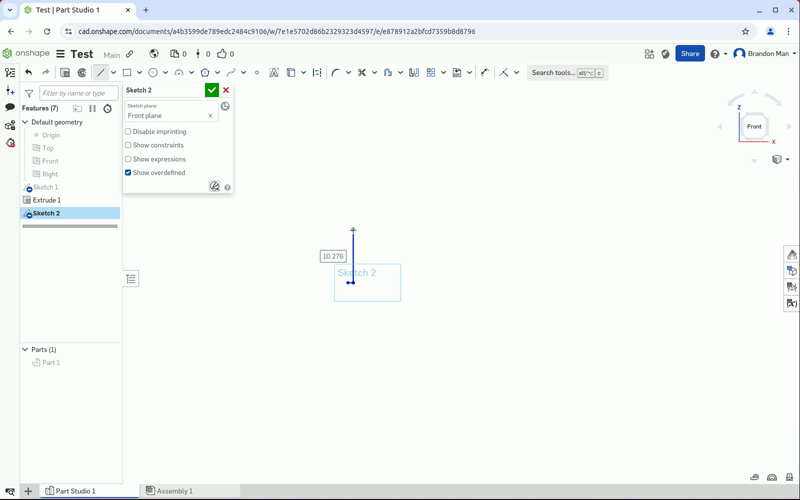
mouse_move(383, 229)
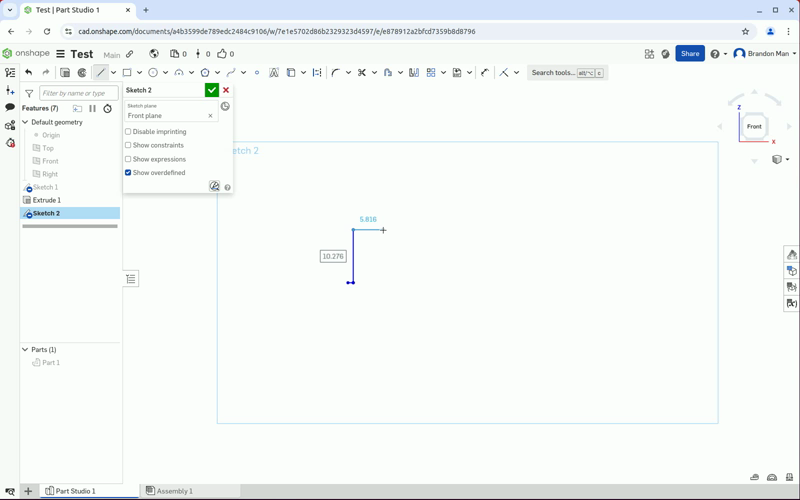
mouse_move(348, 229)
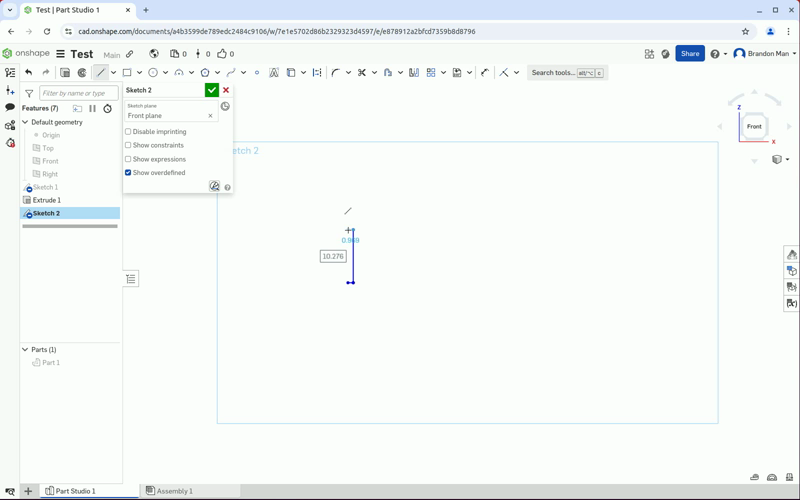
scroll(6)
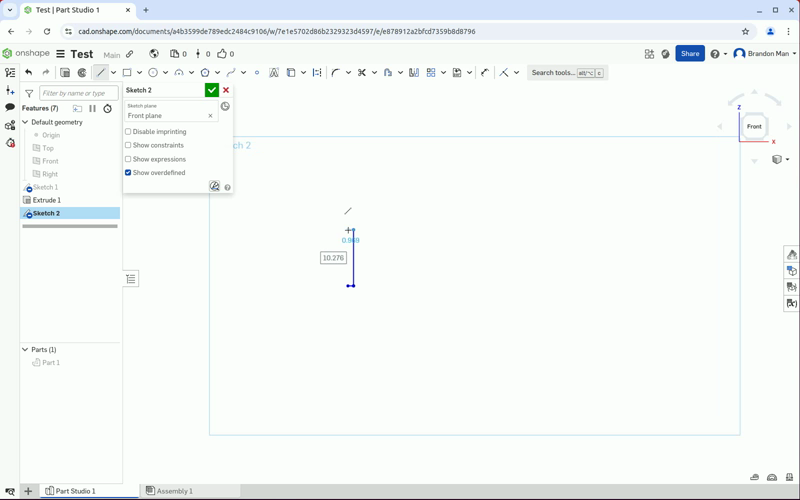
scroll(6)
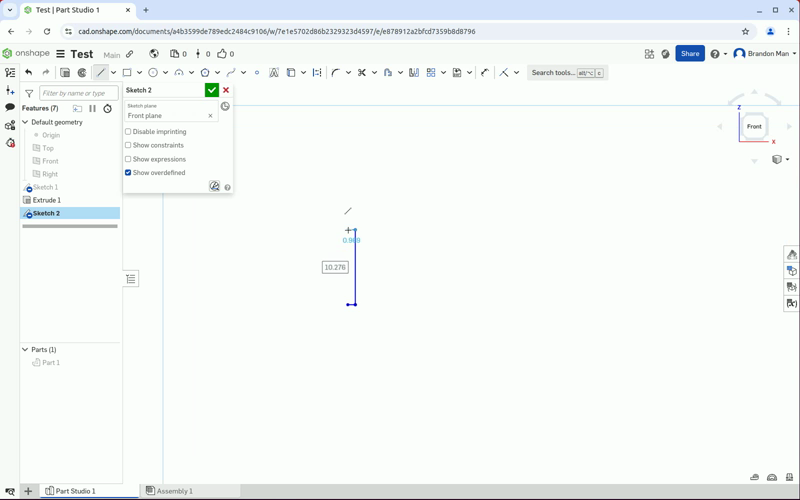
scroll(6)
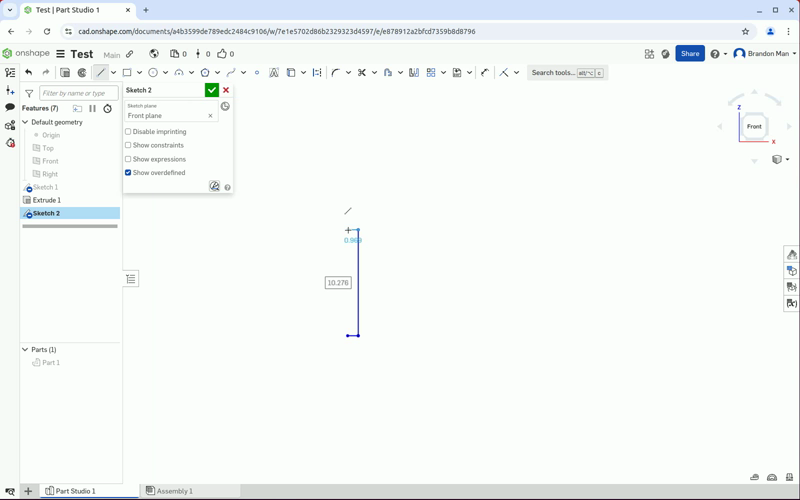
scroll(6)
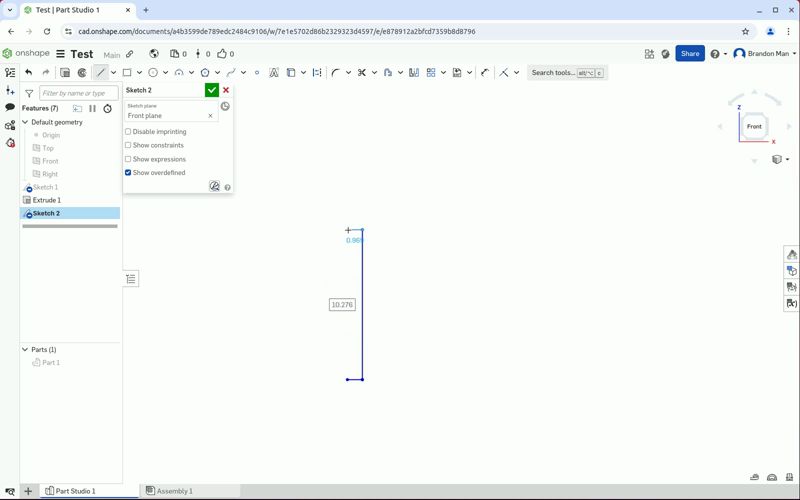
scroll(6)
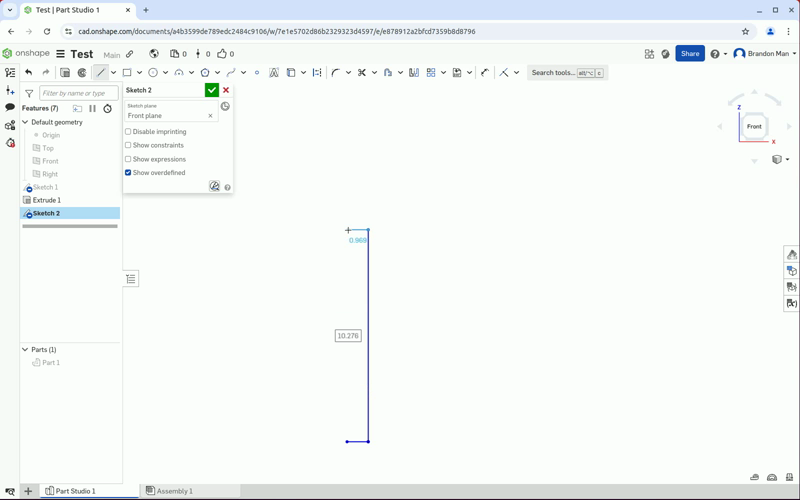
scroll(6)
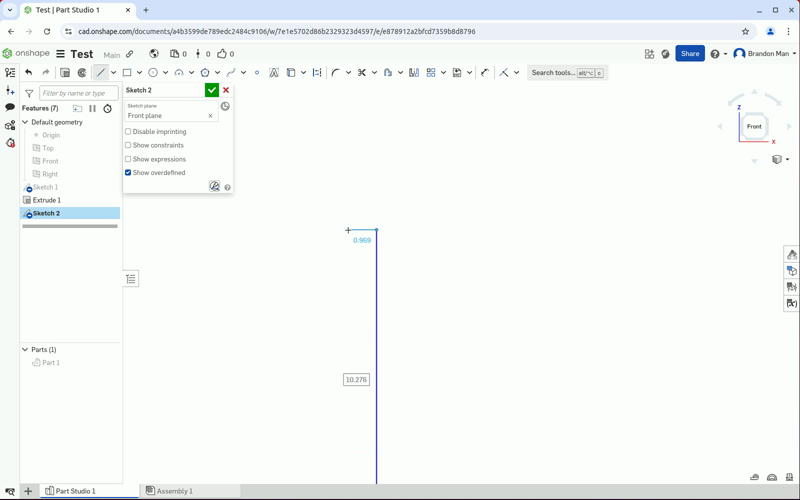
scroll(6)
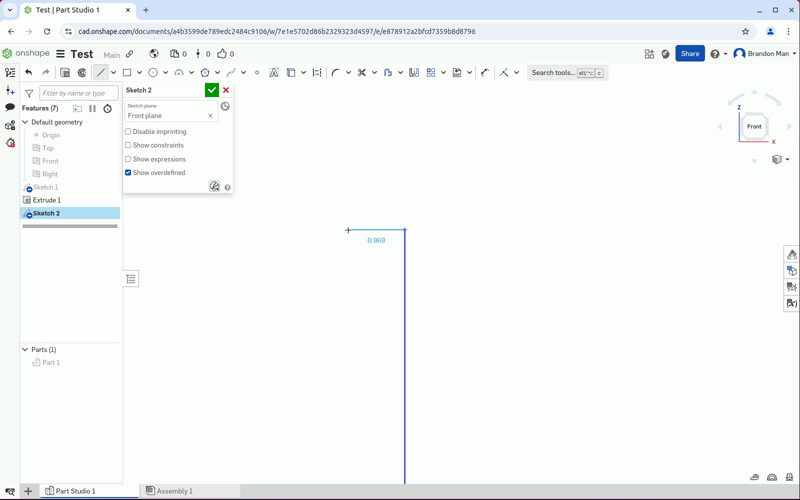
click(348, 229)
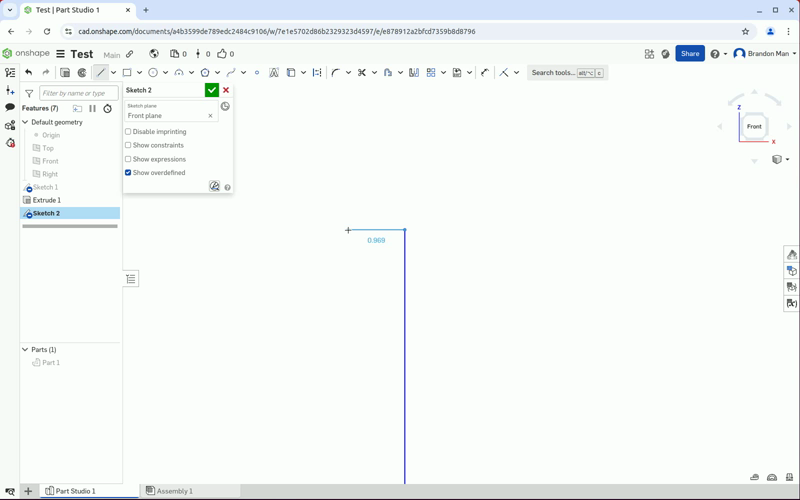
scroll(-6)
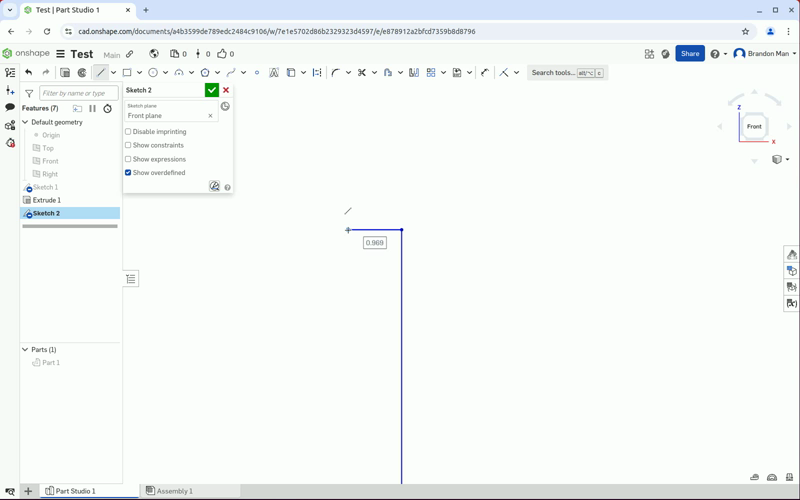
scroll(-6)
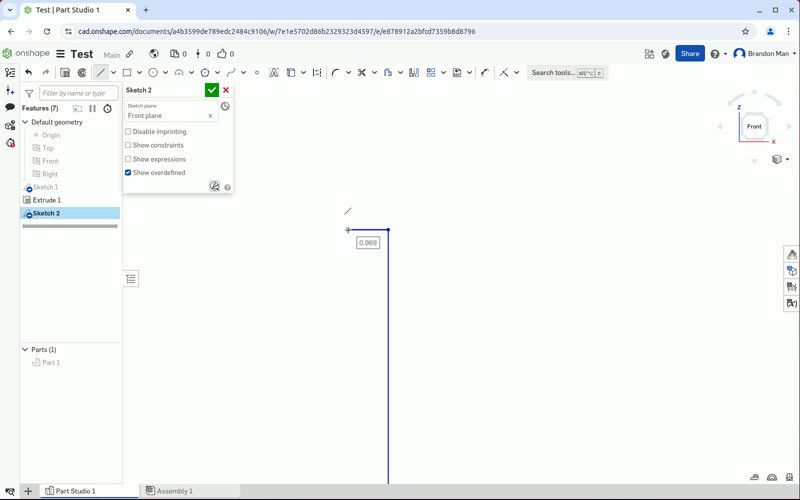
scroll(-6)
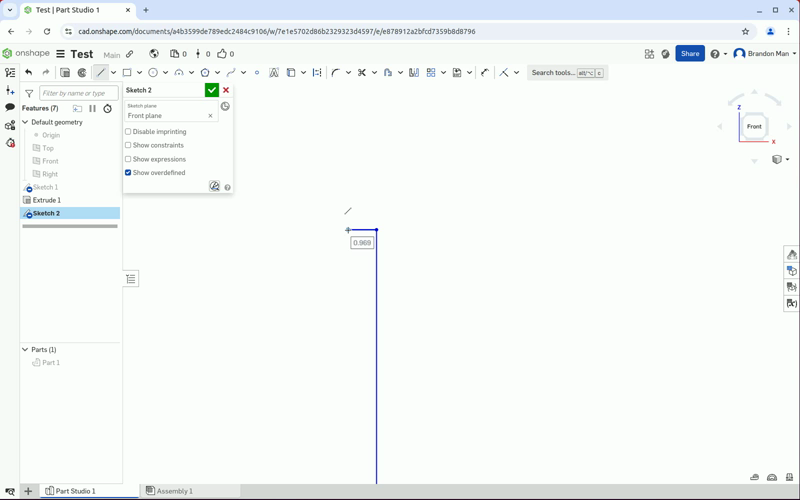
scroll(-6)
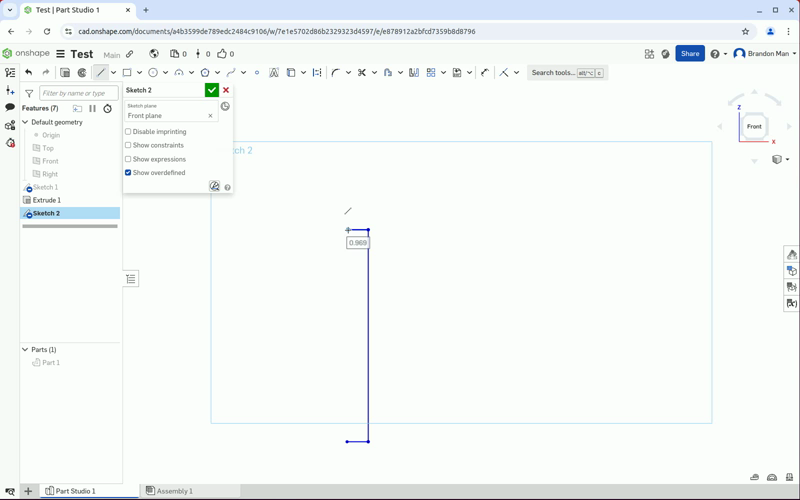
scroll(-6)
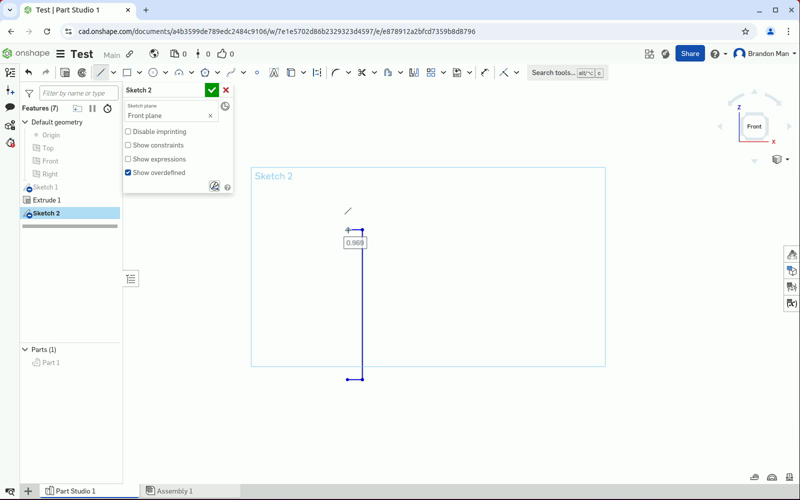
scroll(-6)
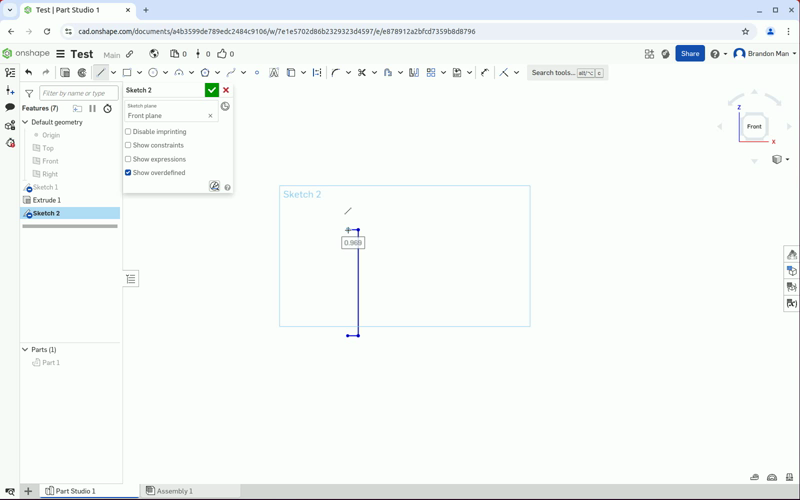
scroll(-6)
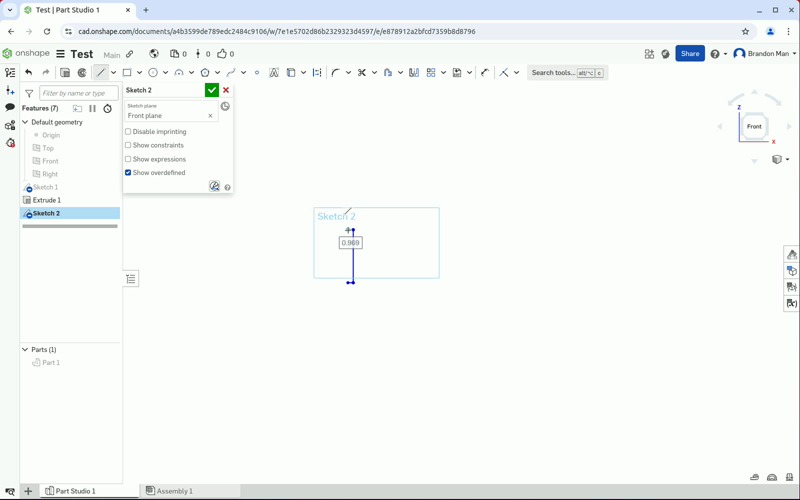
key_up(shift)
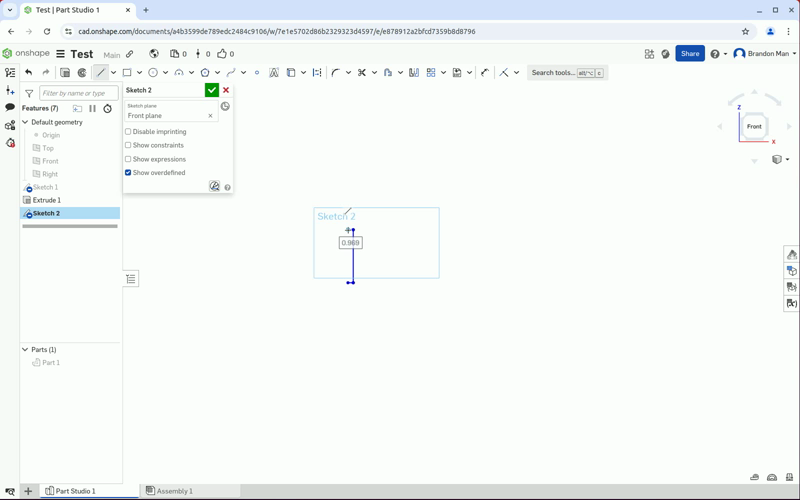
mouse_move(378, 229)
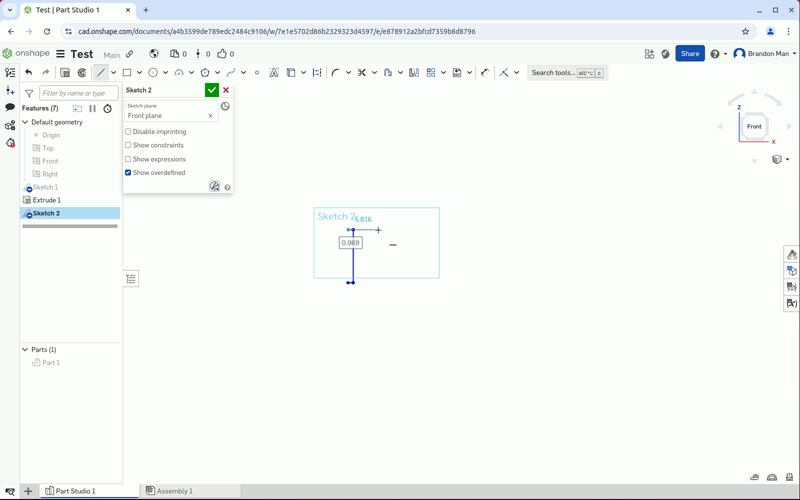
key_down(shift)
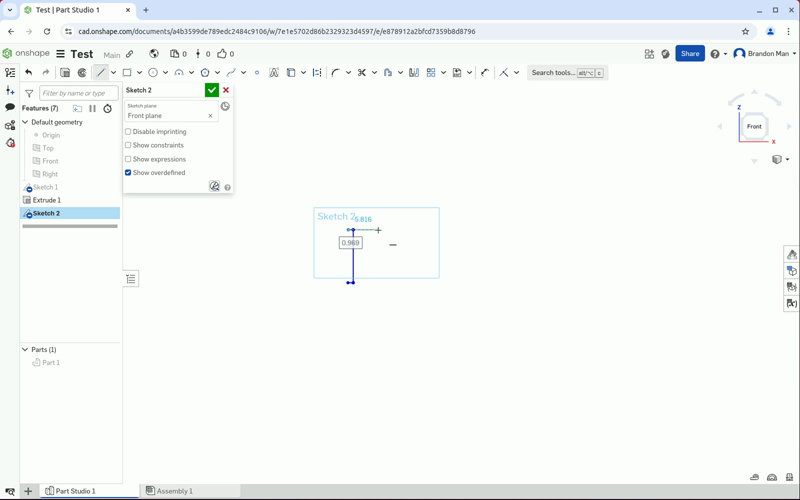
mouse_move(348, 282)
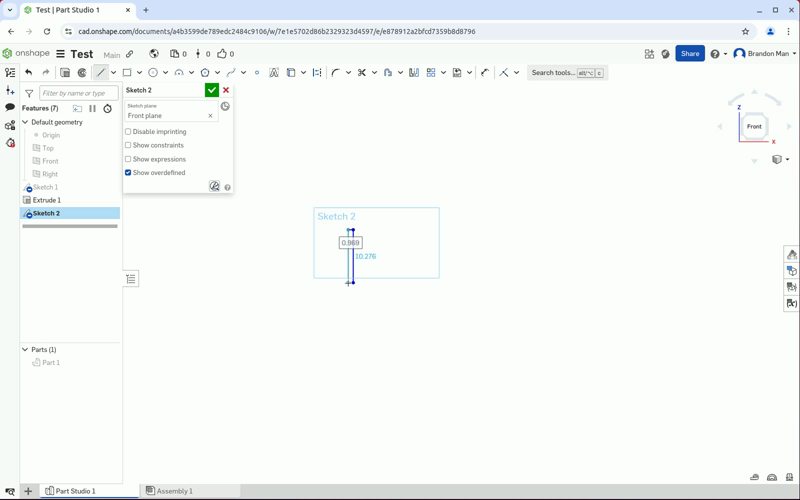
key_up(shift)
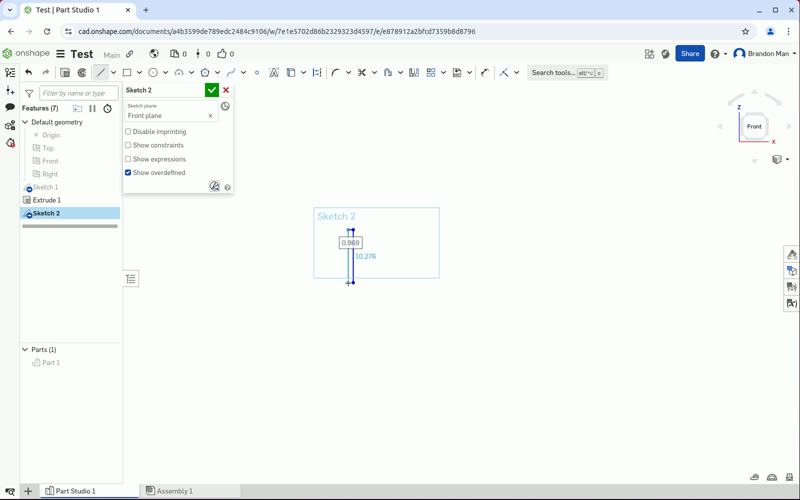
click(348, 282)
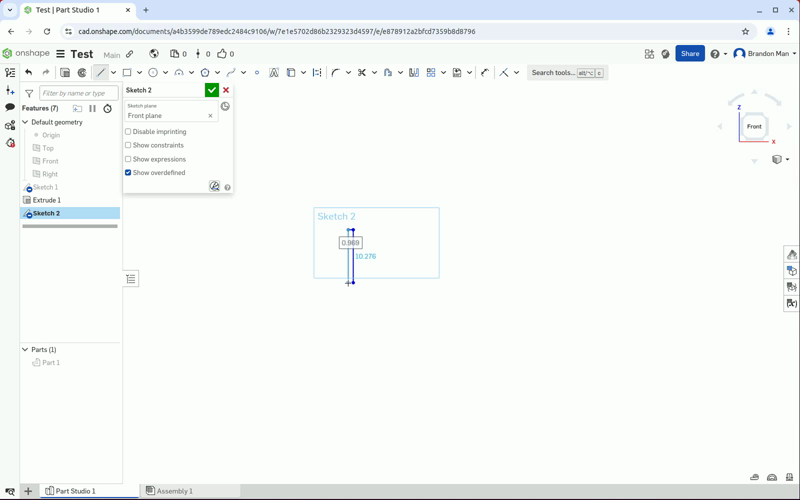
key(esc)
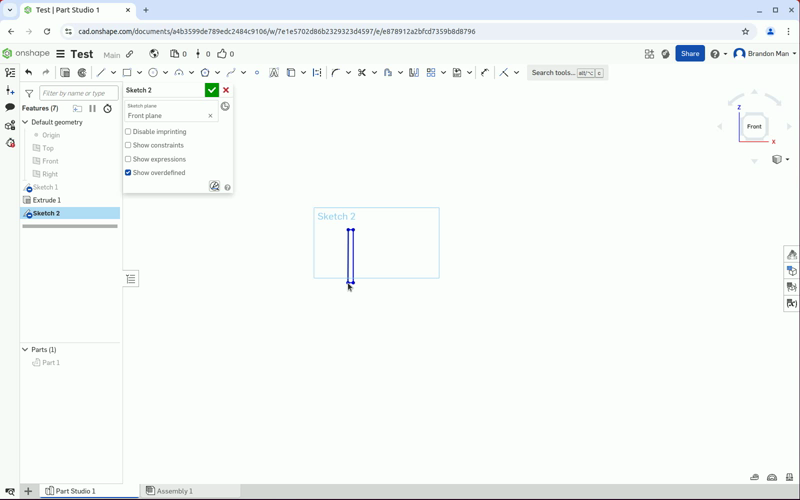
mouse_move(349, 273)
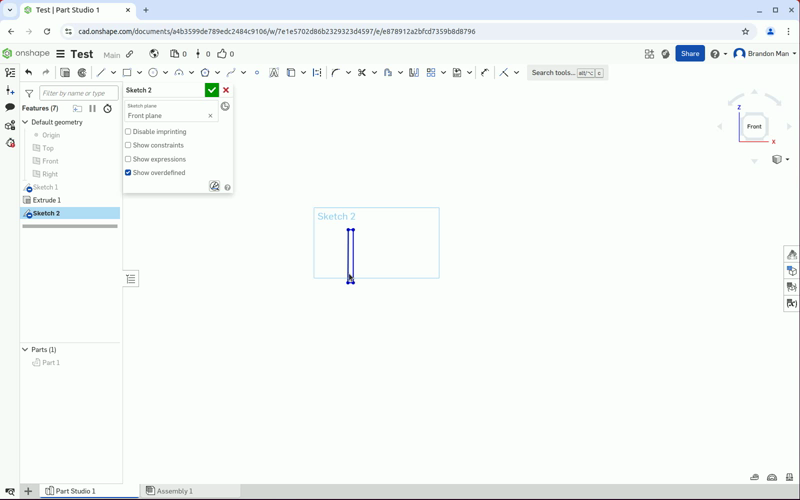
scroll(6)
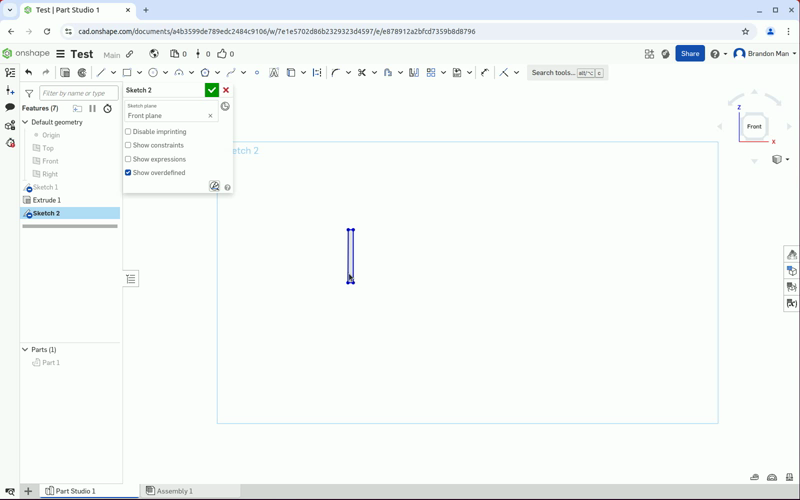
scroll(6)
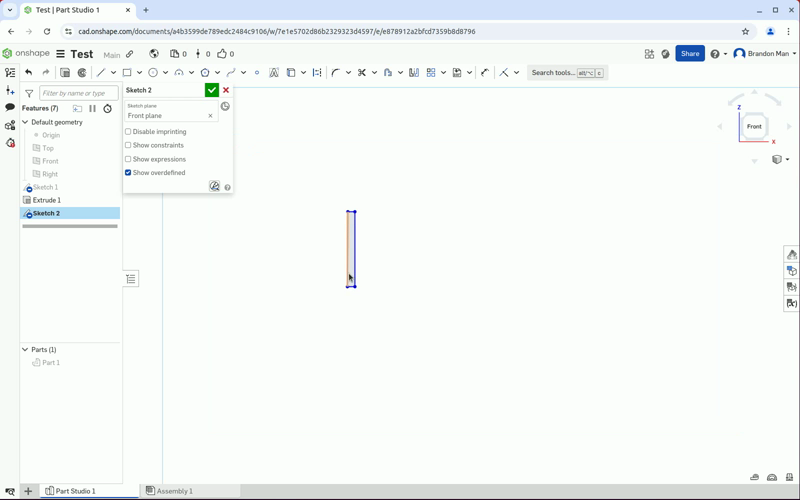
scroll(6)
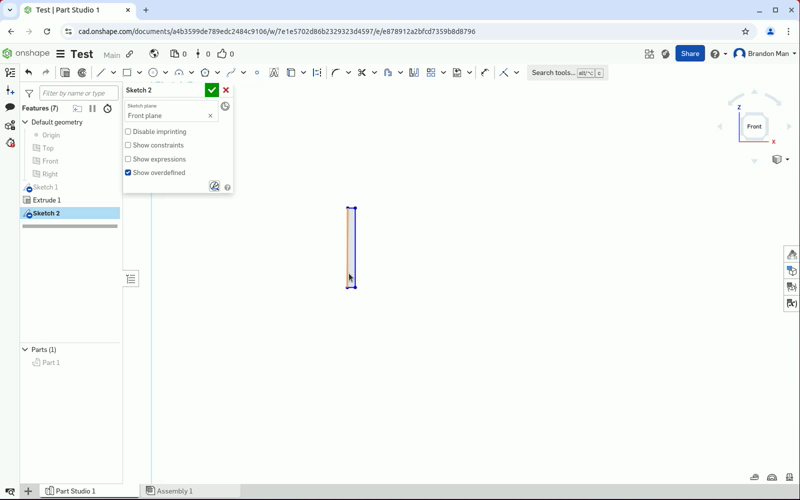
scroll(6)
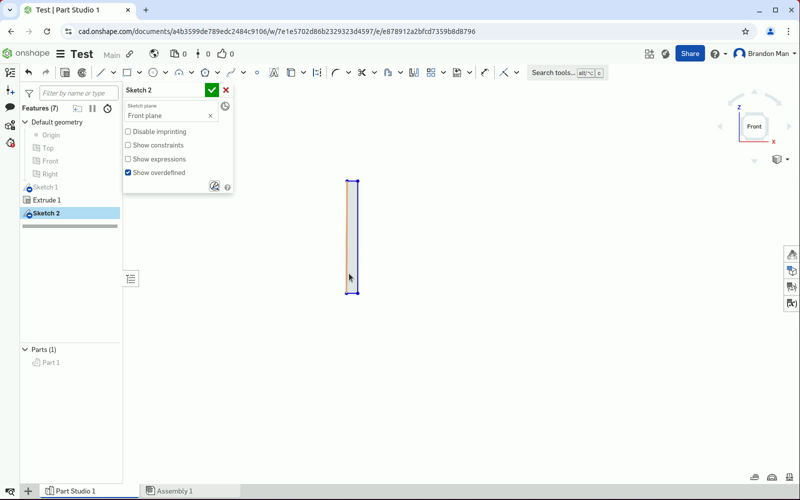
scroll(6)
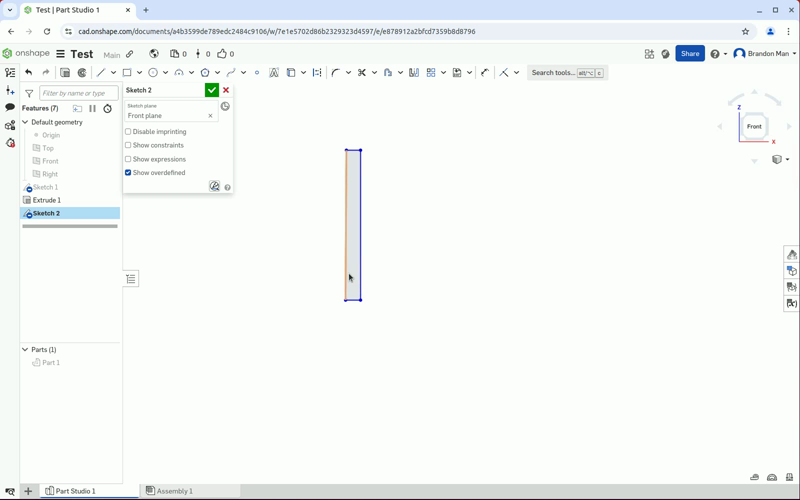
scroll(6)
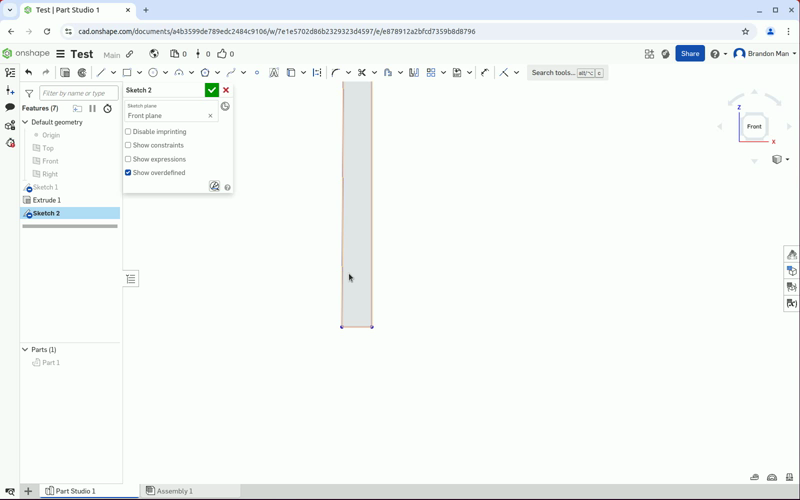
scroll(6)
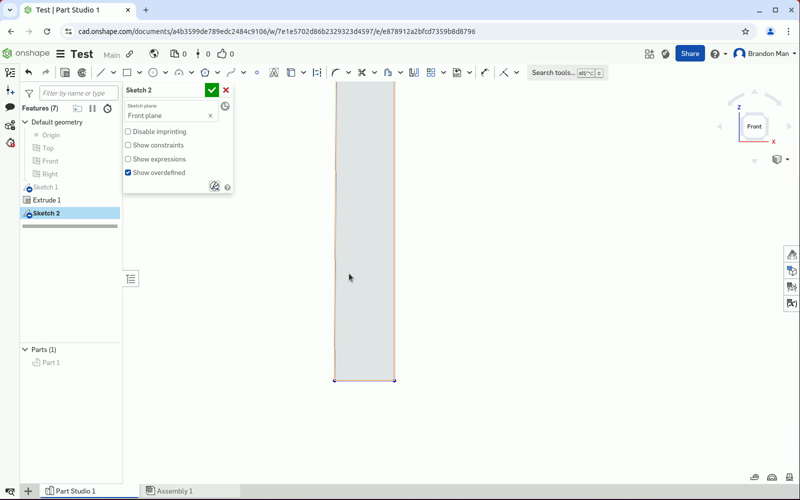
click(349, 273)
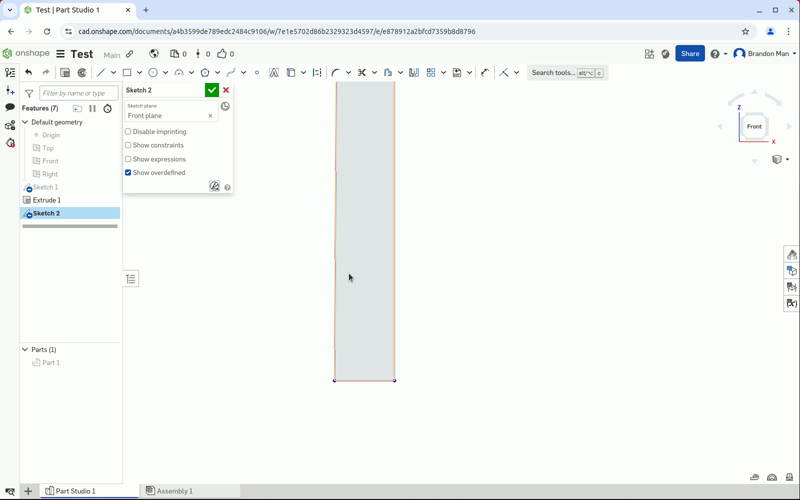
scroll(-6)
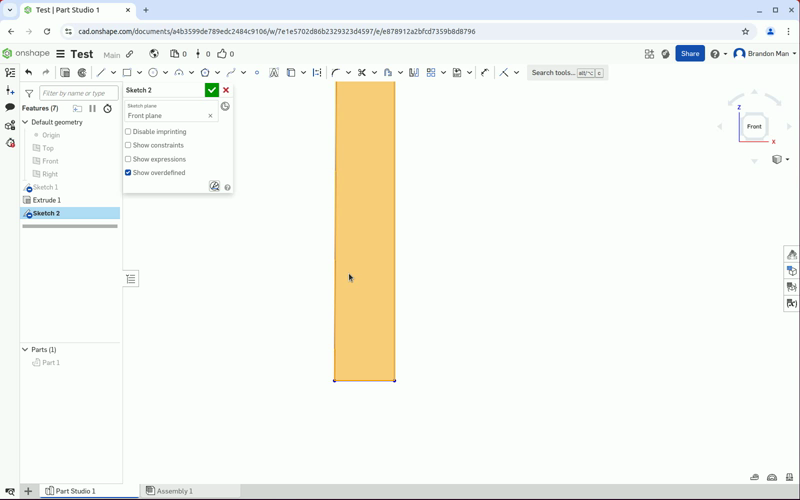
scroll(-6)
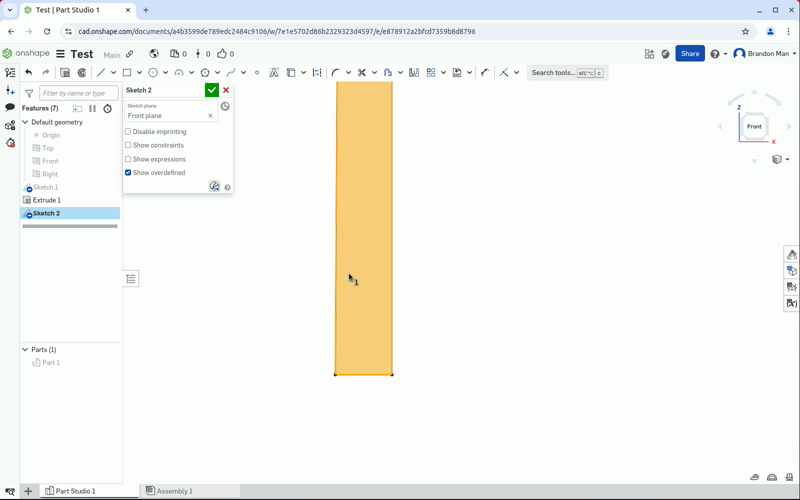
scroll(-6)
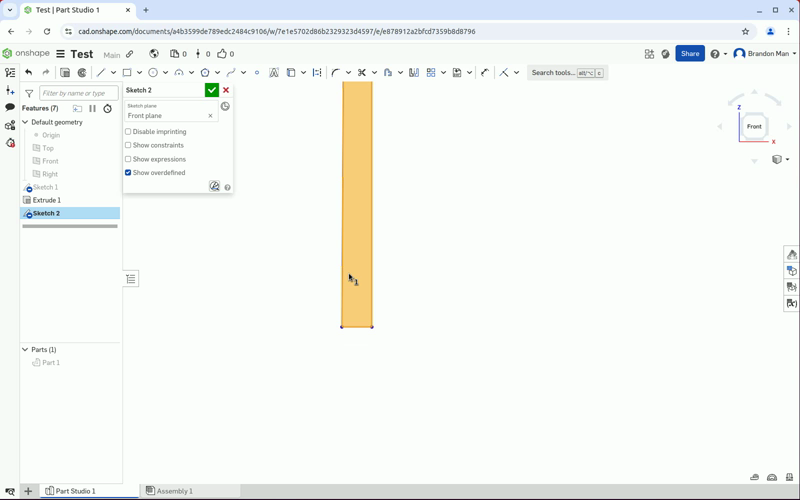
scroll(-6)
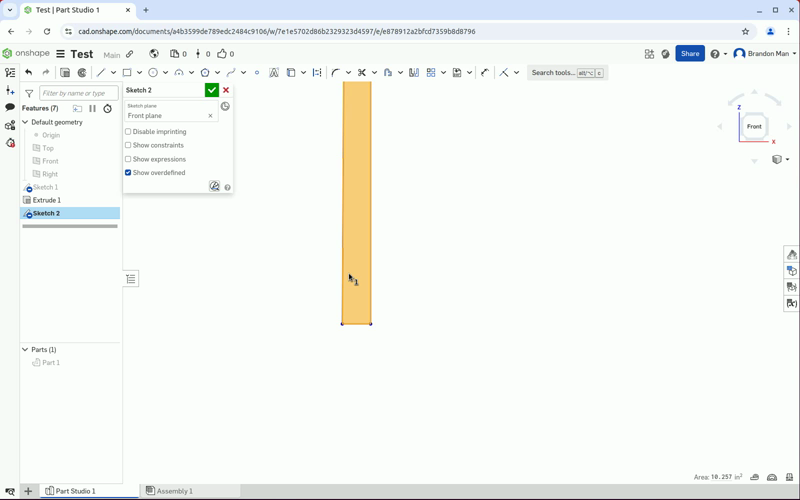
scroll(-6)
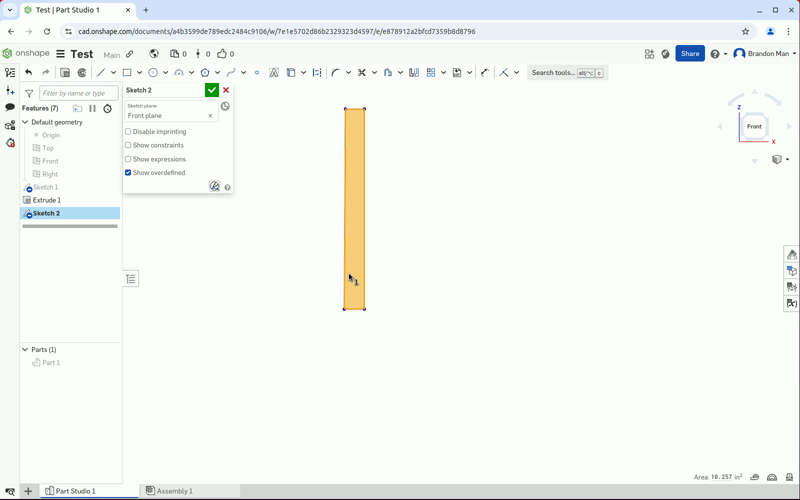
scroll(-6)
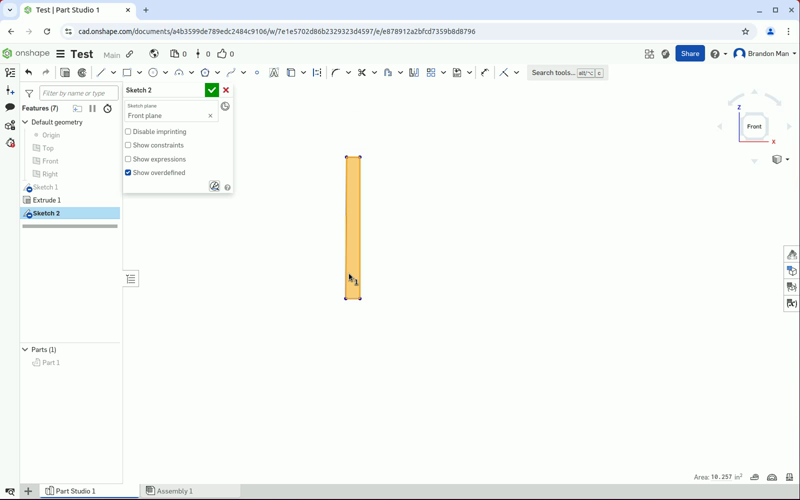
scroll(-6)
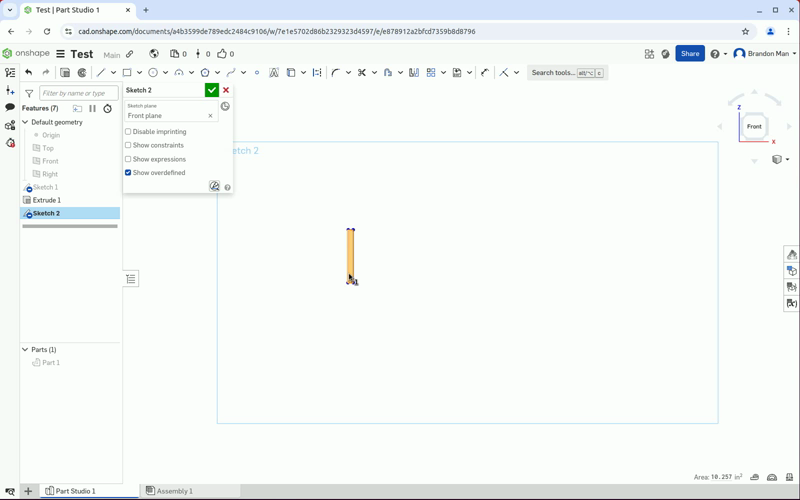
mouse_move(73, 352)
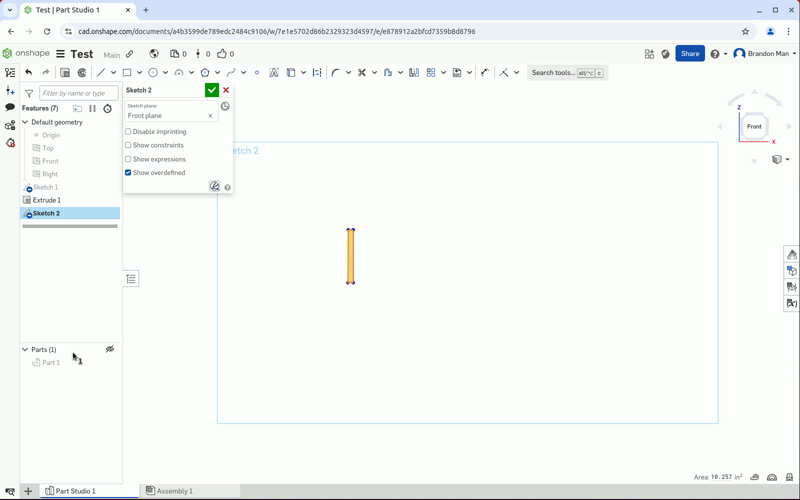
key(shift+y)
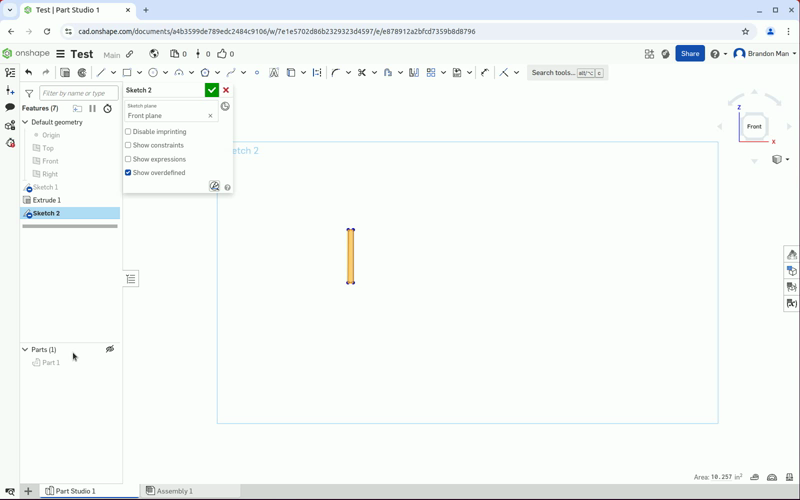
key(shift+e)
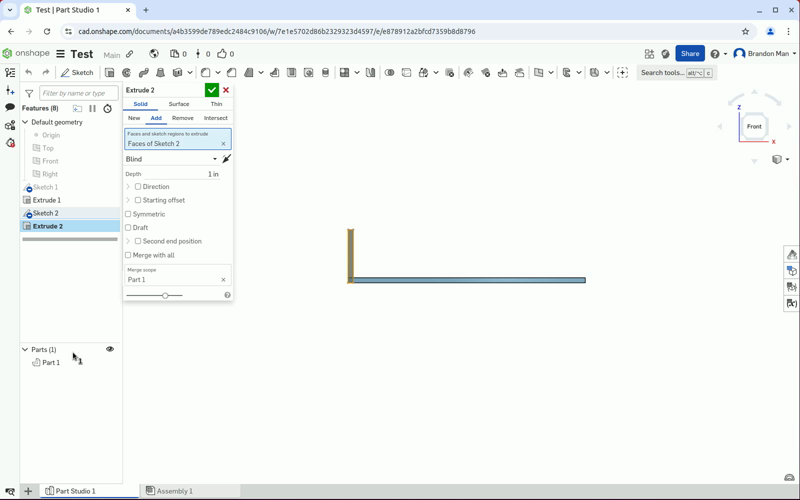
mouse_move(143, 106)
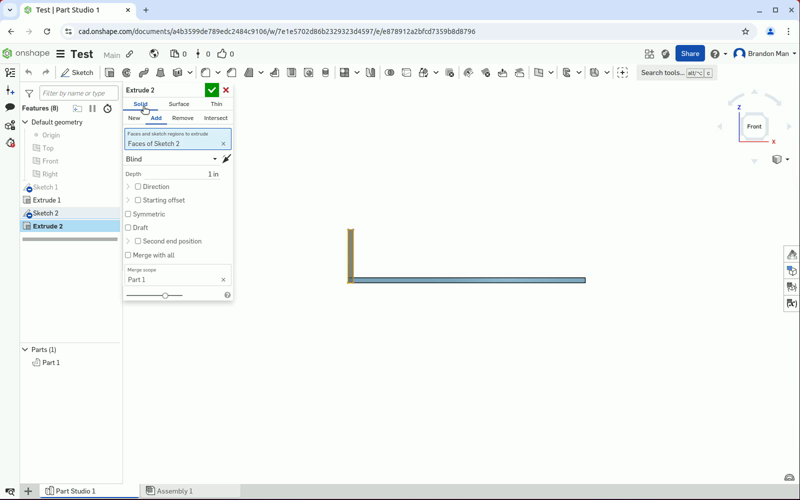
click(143, 106)
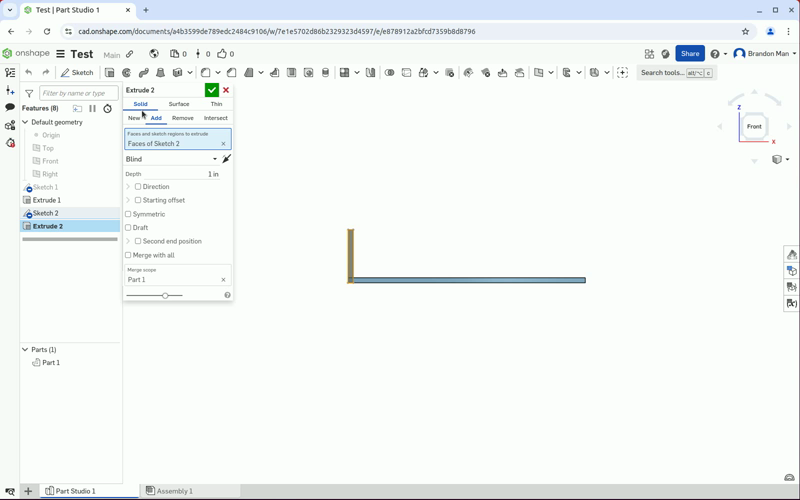
mouse_move(137, 120)
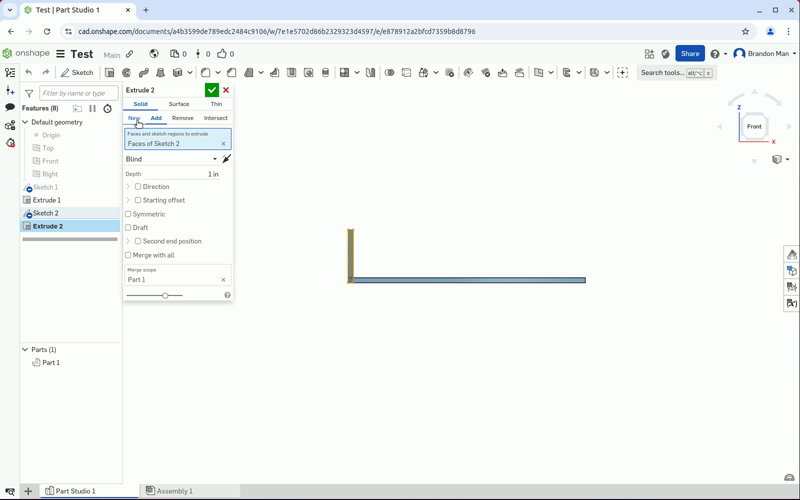
click(137, 120)
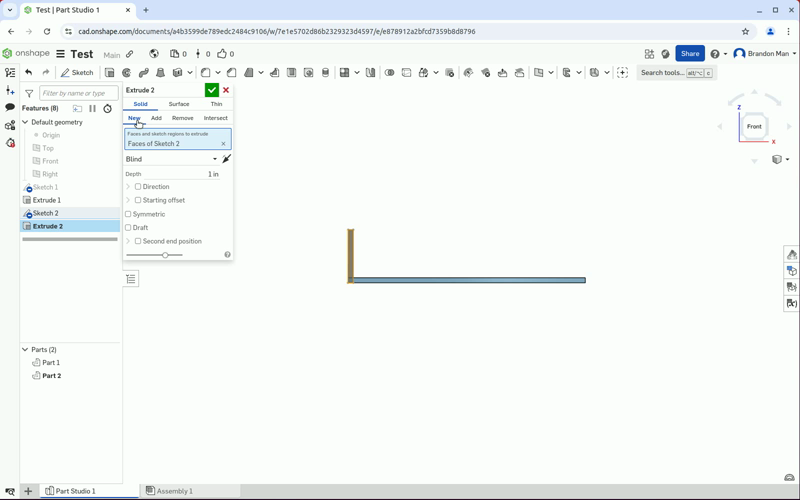
key(tab, 4)
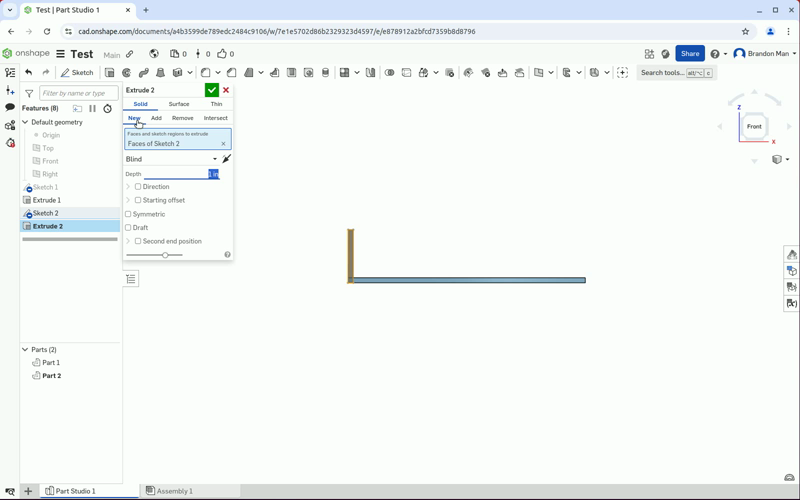
text(35.626)
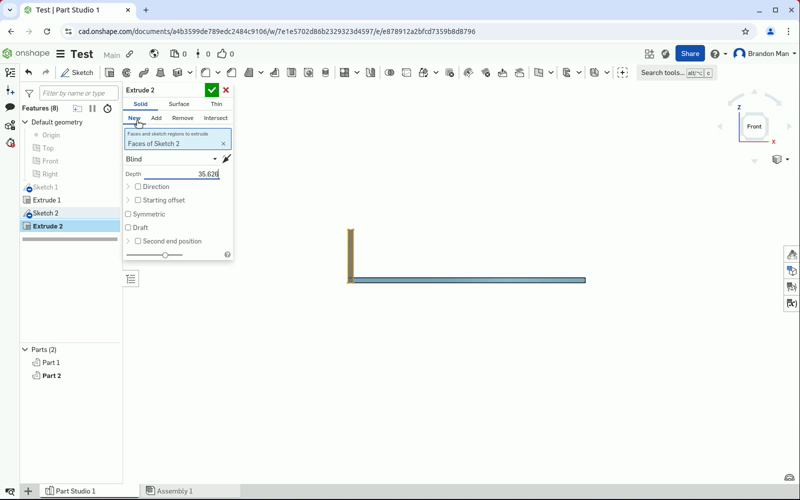
key(tab, 3)
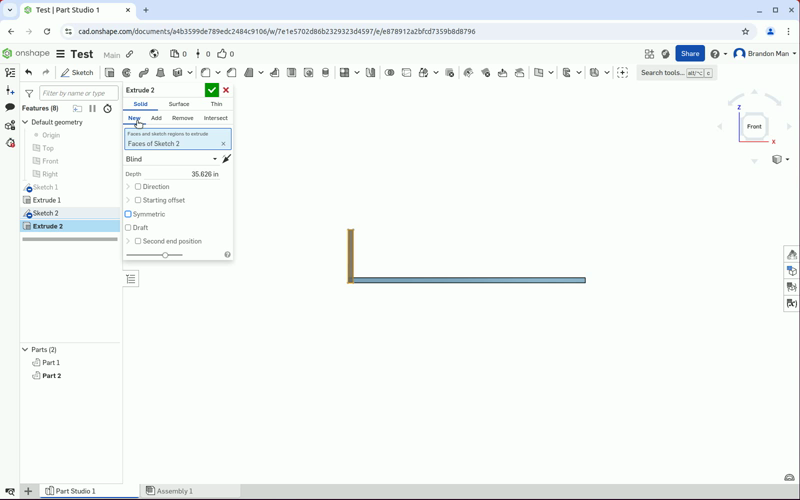
key(space)
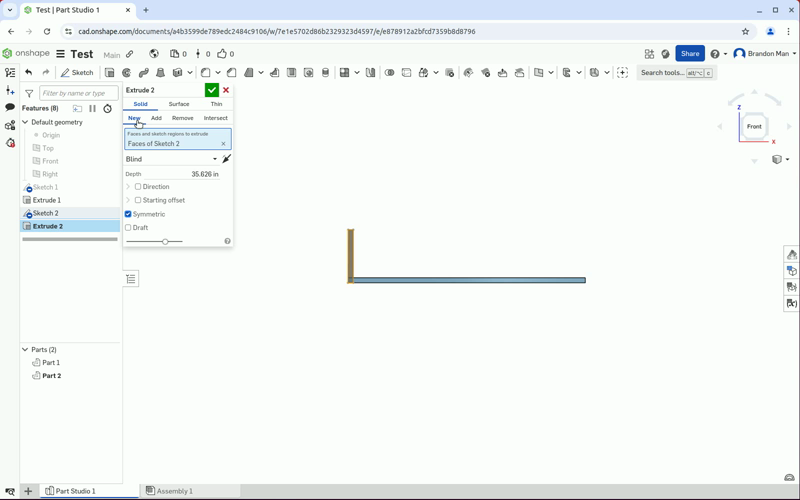
key(enter)
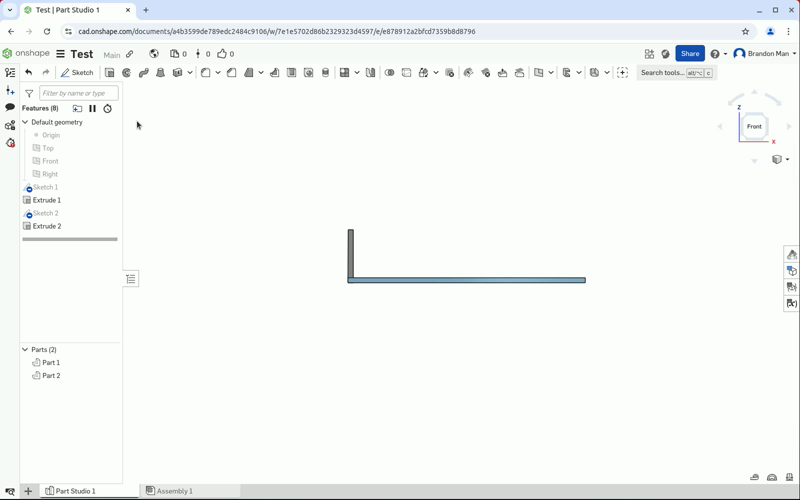
key(shift+h)
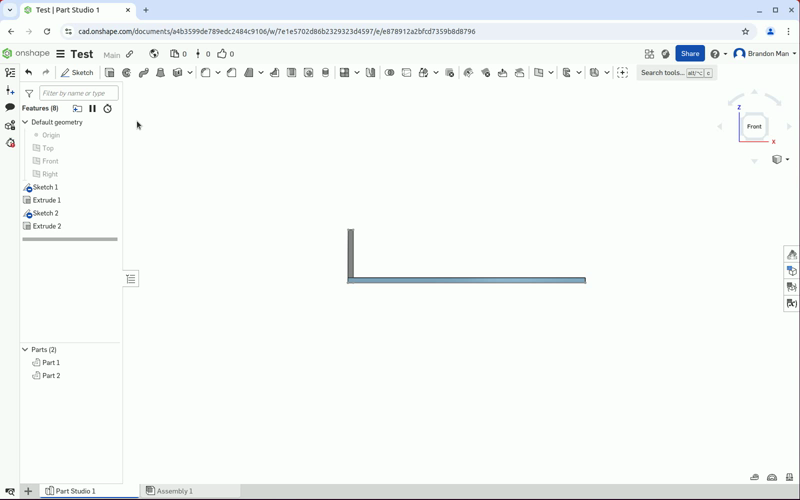
key(shift+h)
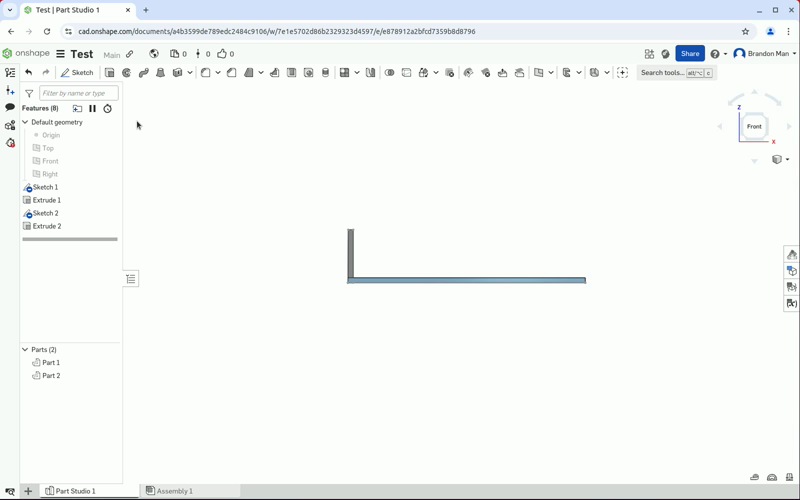
key(shift+7)
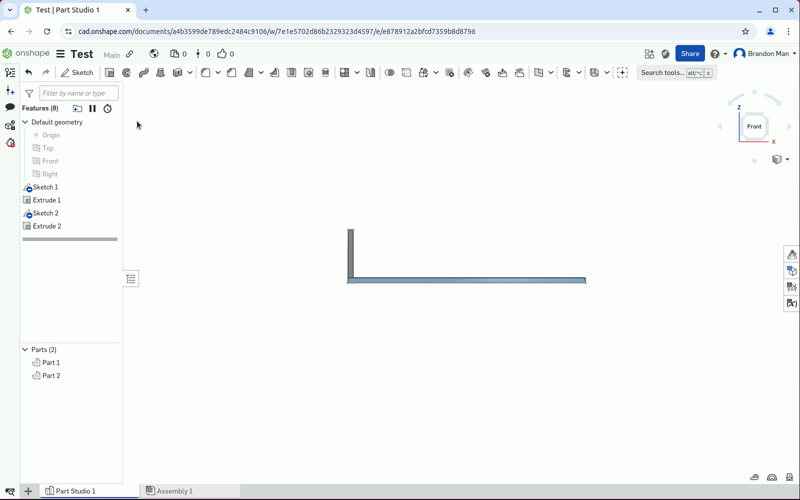
key(left, 2)
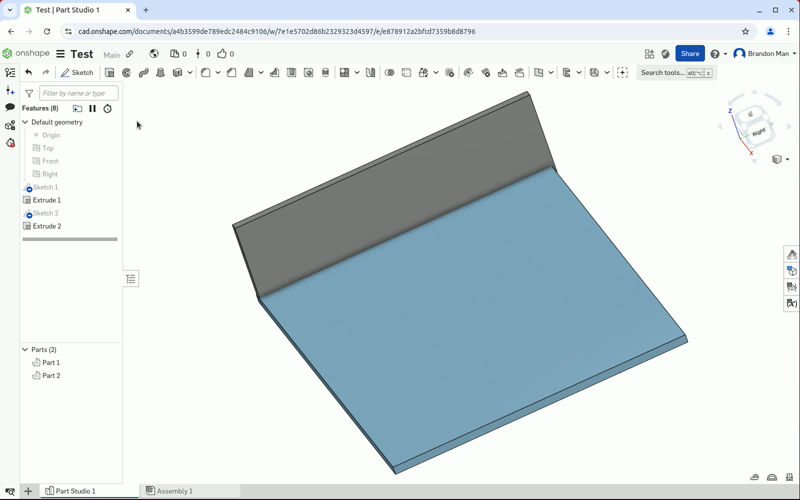
key(down, 2)
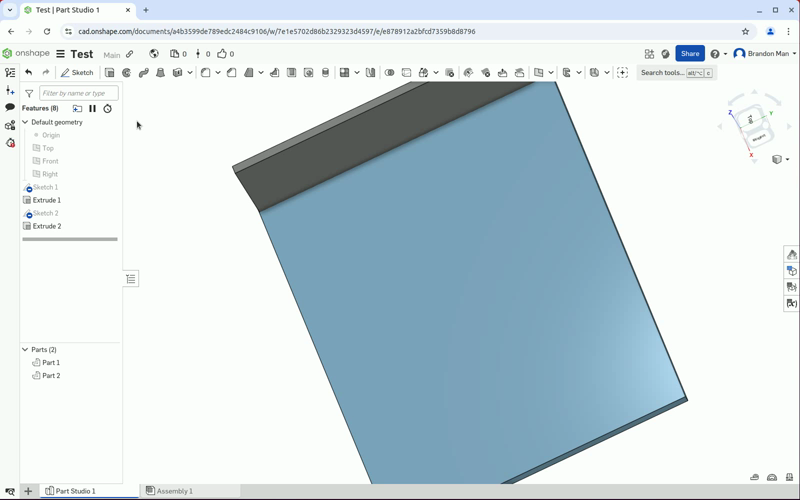
key(up, 2)
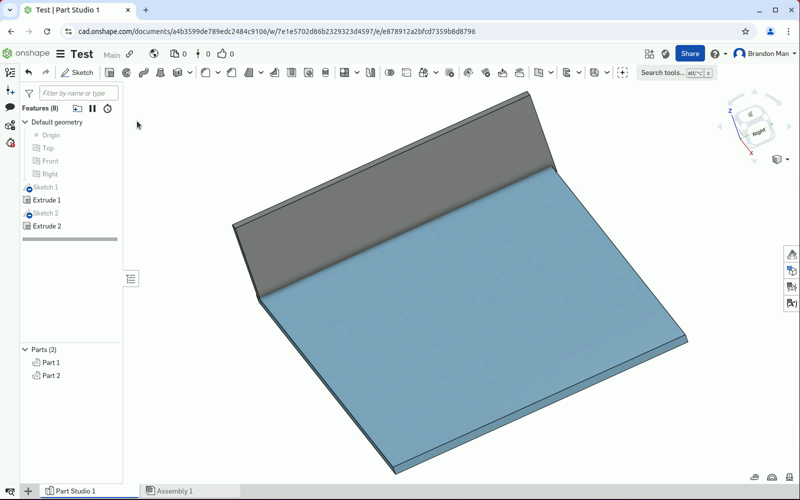
key(right, 2)
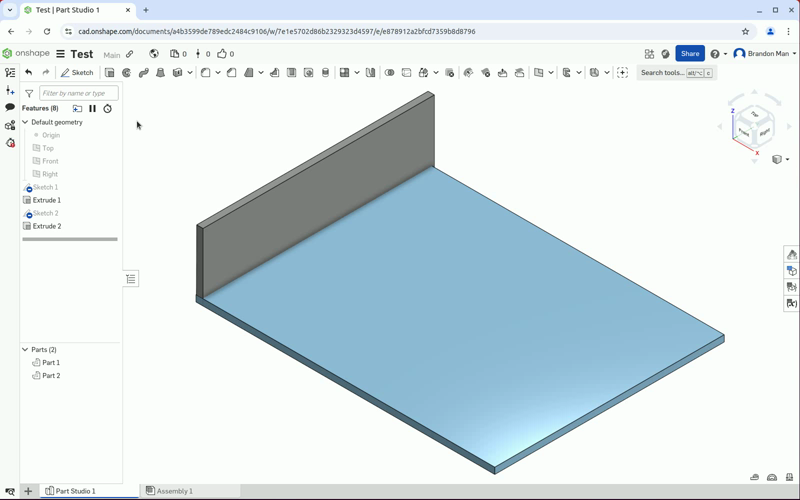
mouse_move(73, 189)
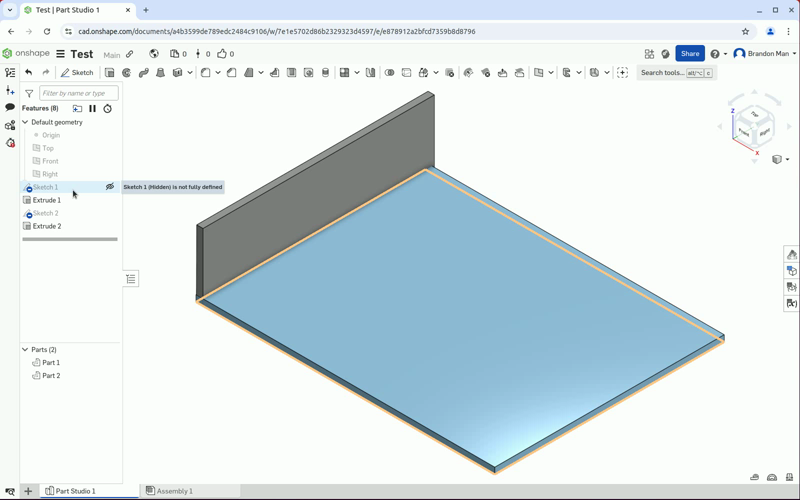
click(73, 189)